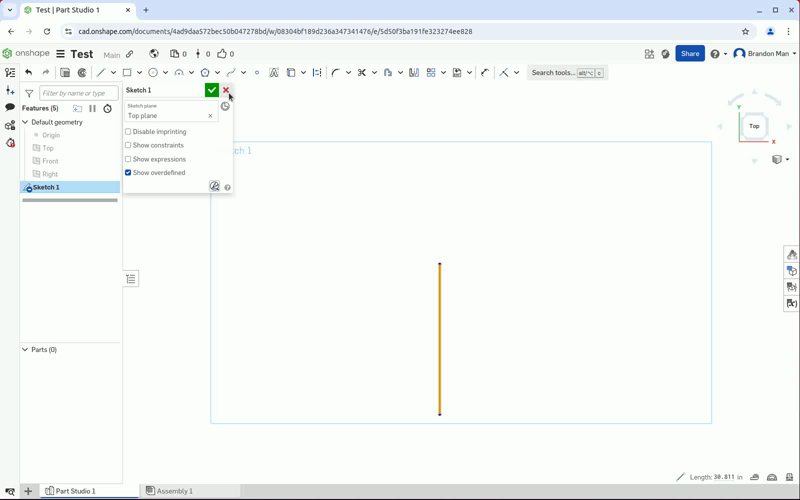
key(shift+h)
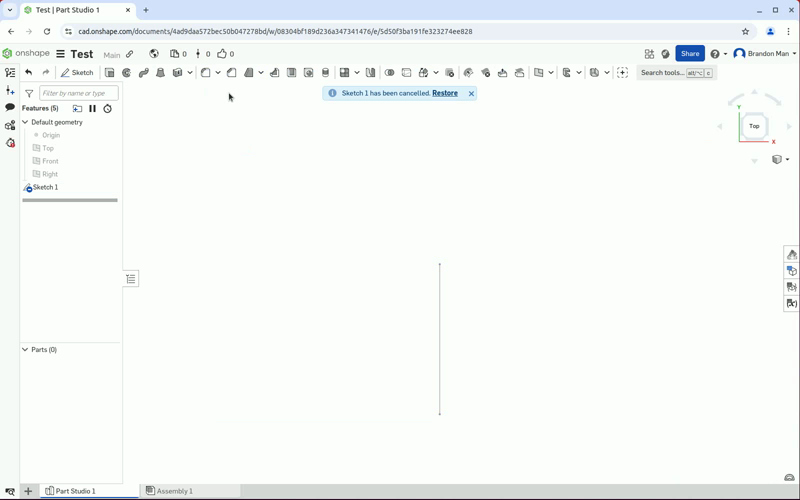
key(shift+s)
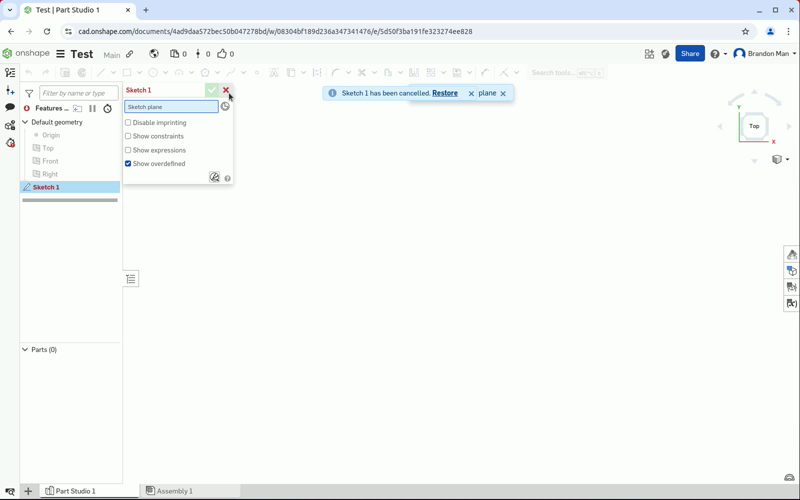
mouse_move(73, 150)
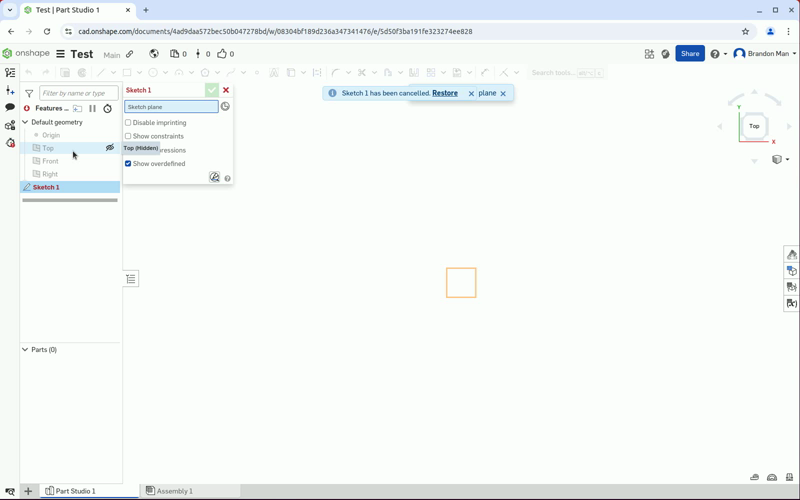
click(73, 150)
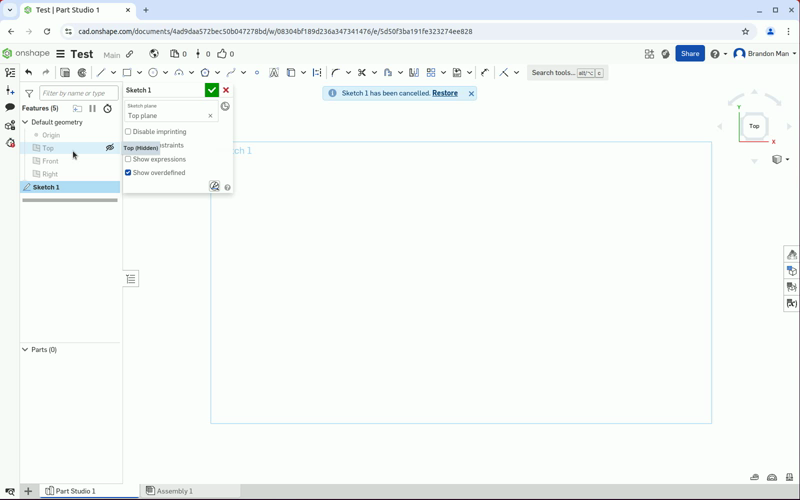
mouse_move(73, 352)
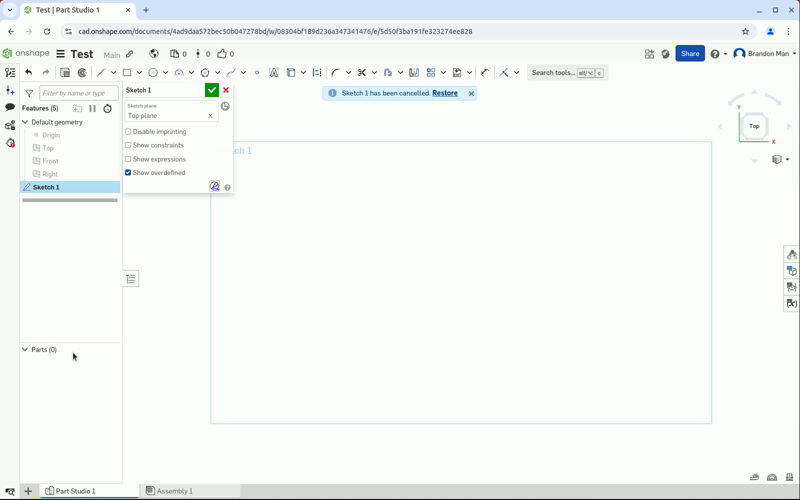
key(y)
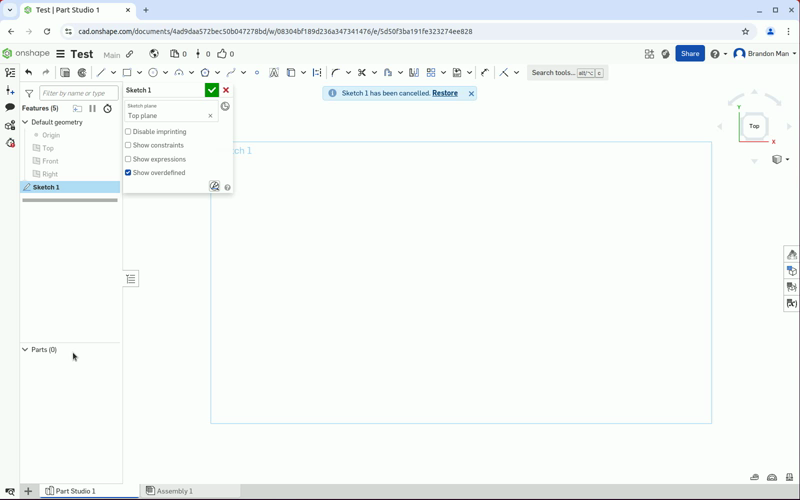
key(c)
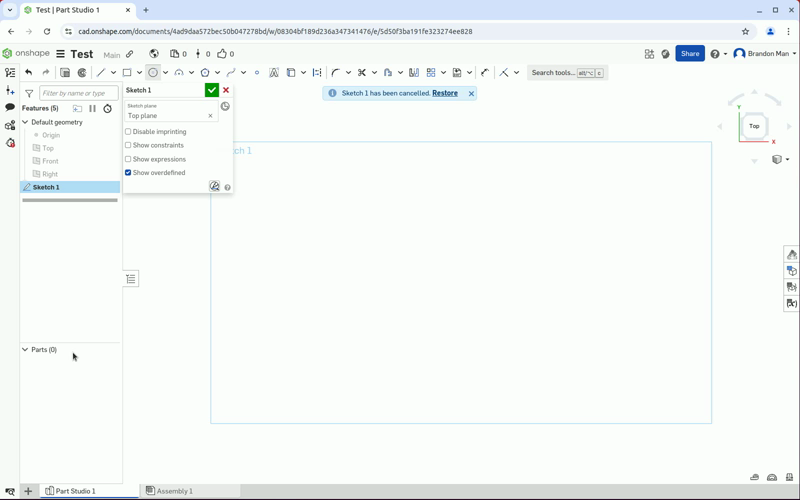
key_down(shift)
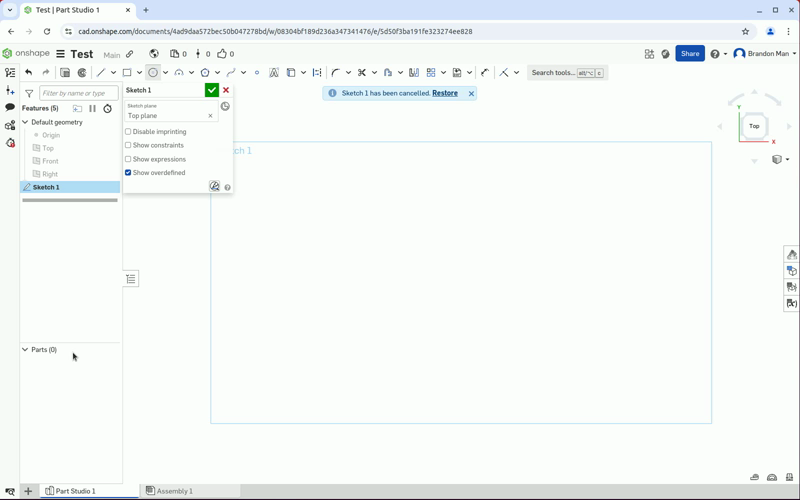
mouse_move(461, 282)
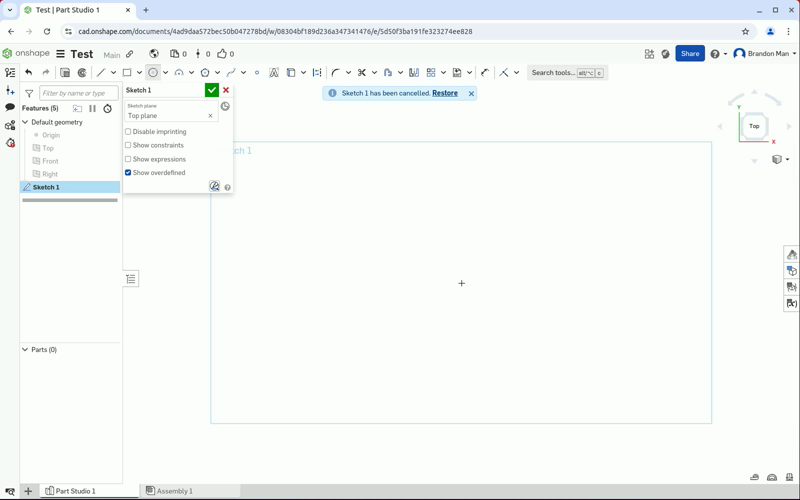
click(461, 282)
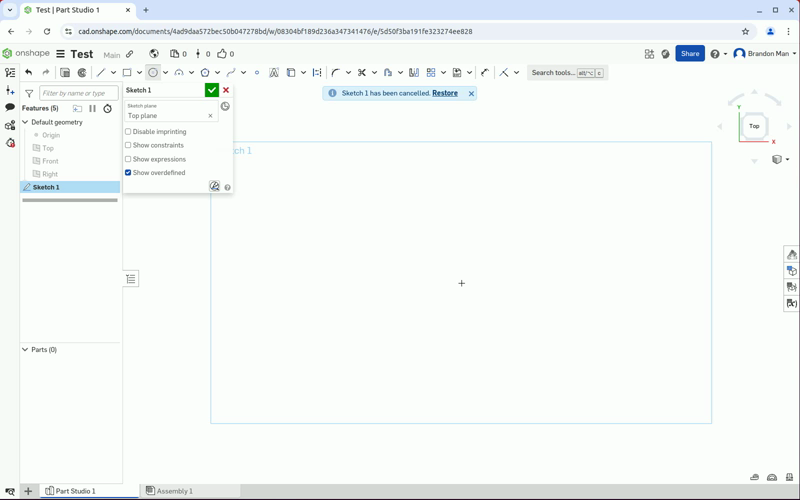
key_up(shift)
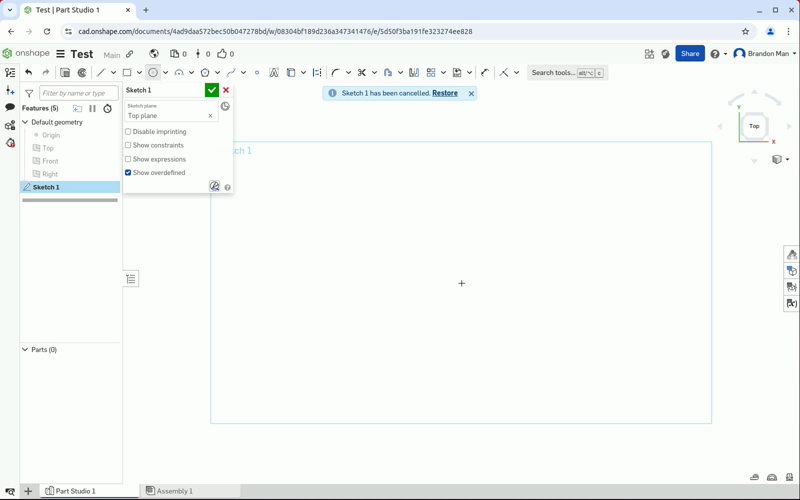
mouse_move(534, 282)
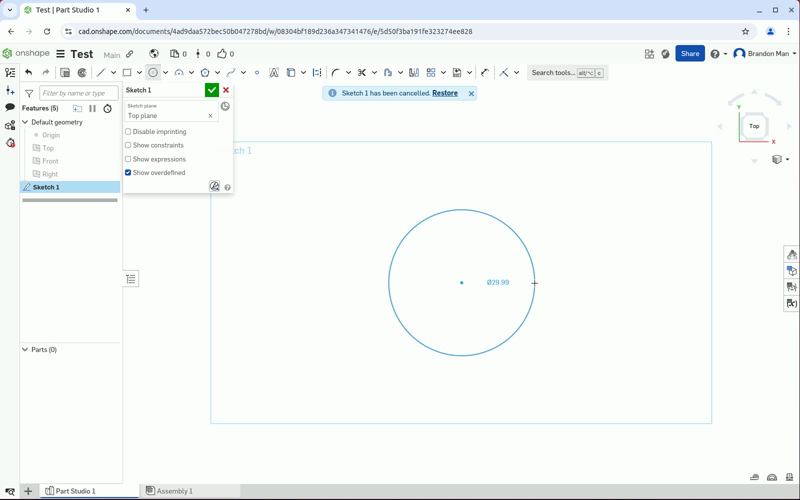
click(534, 282)
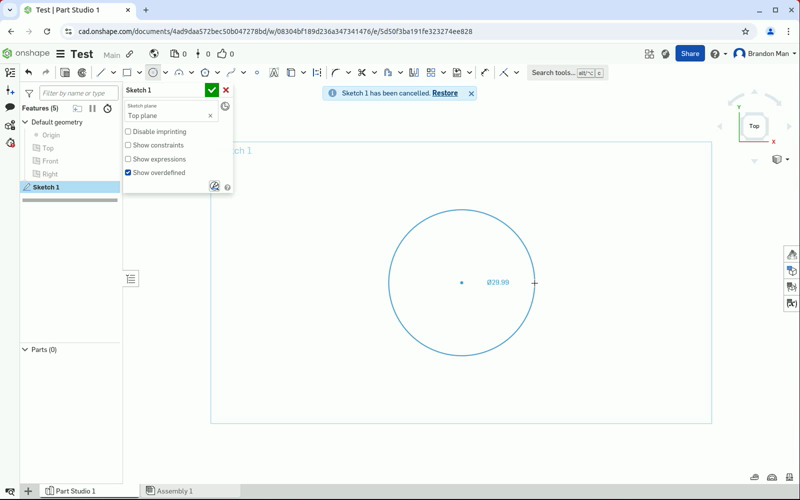
key(esc)
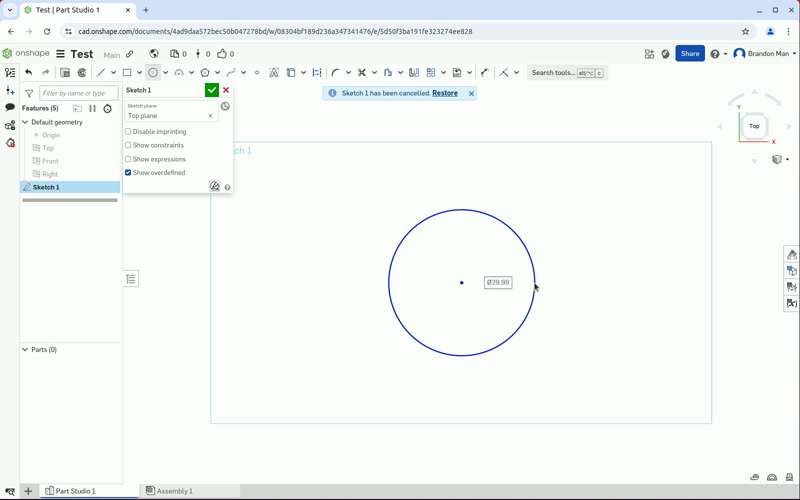
key(c)
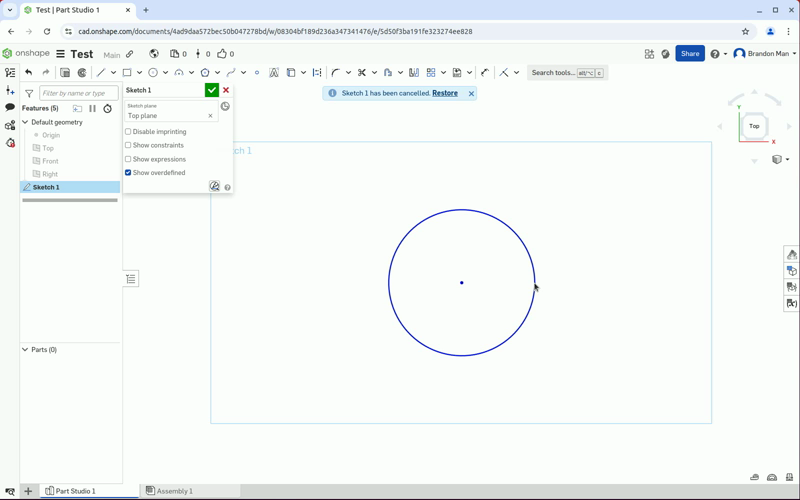
key_down(shift)
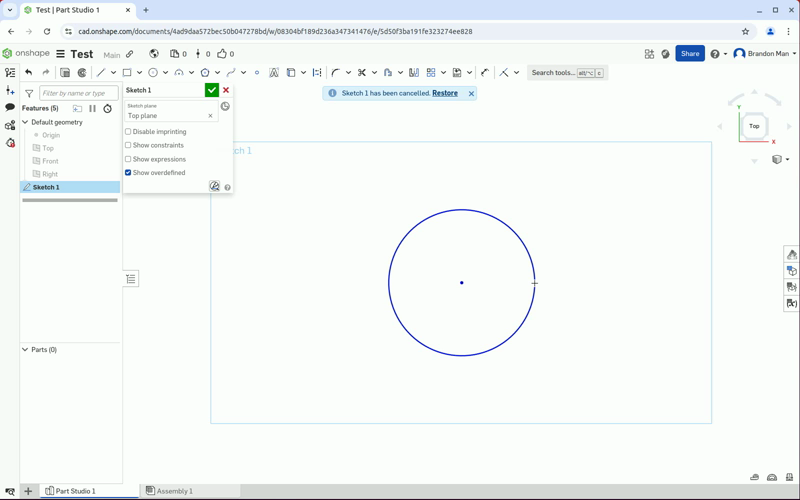
mouse_move(410, 282)
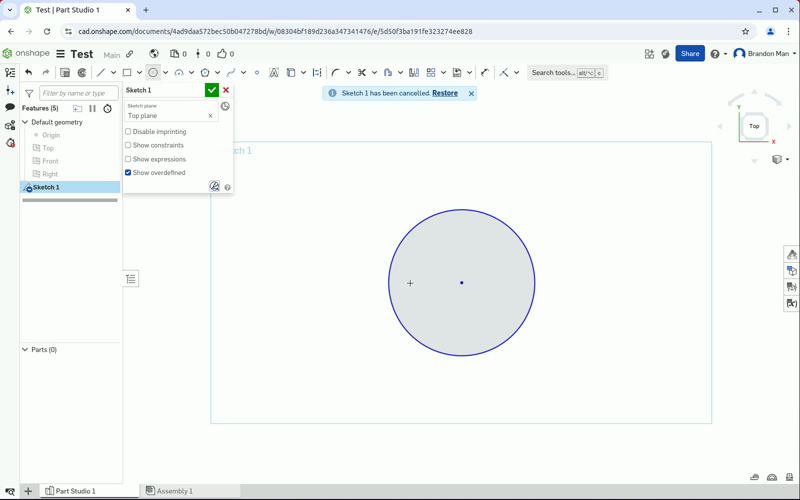
click(410, 282)
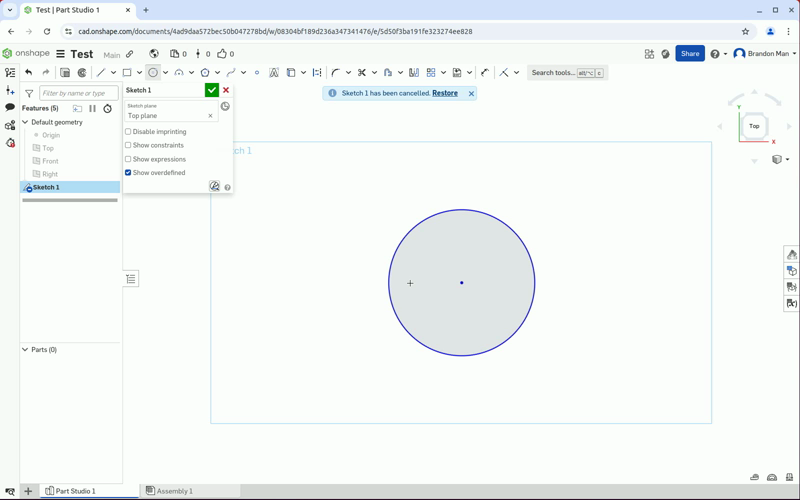
key_up(shift)
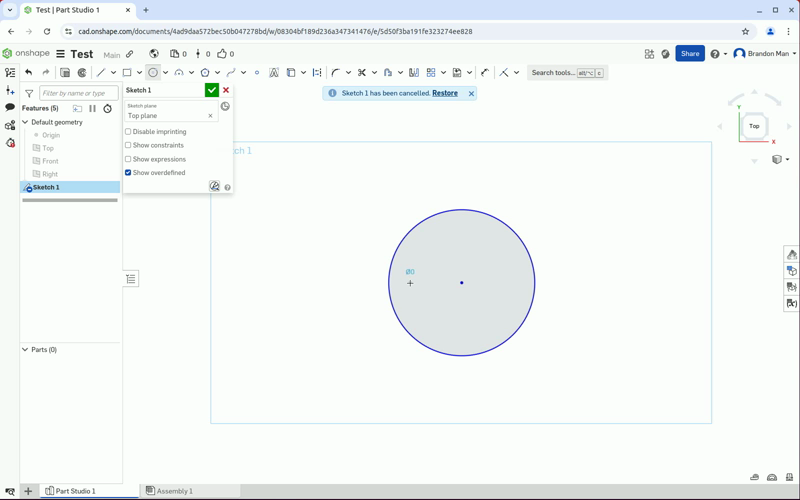
mouse_move(417, 282)
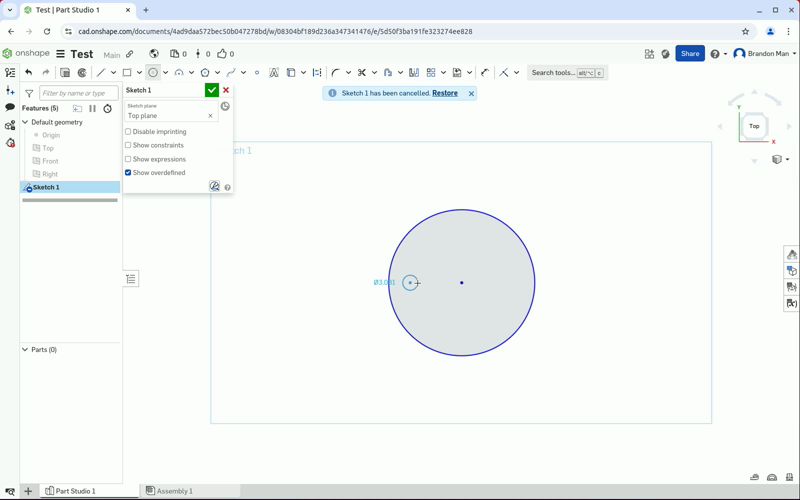
click(417, 282)
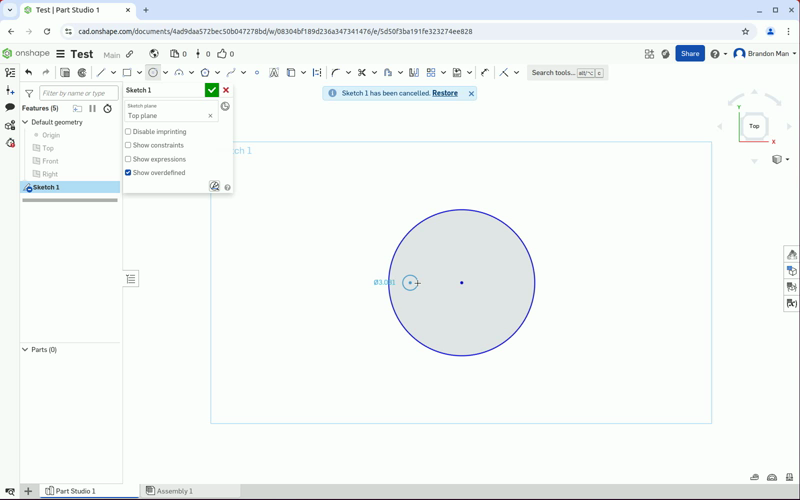
key(esc)
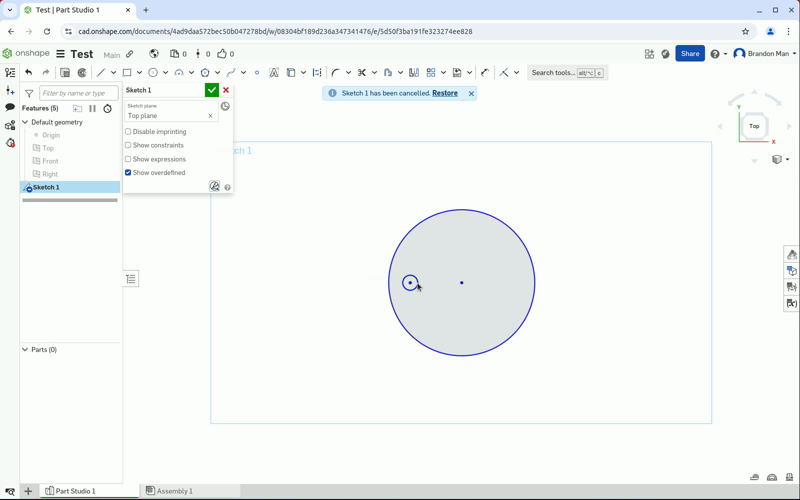
key(c)
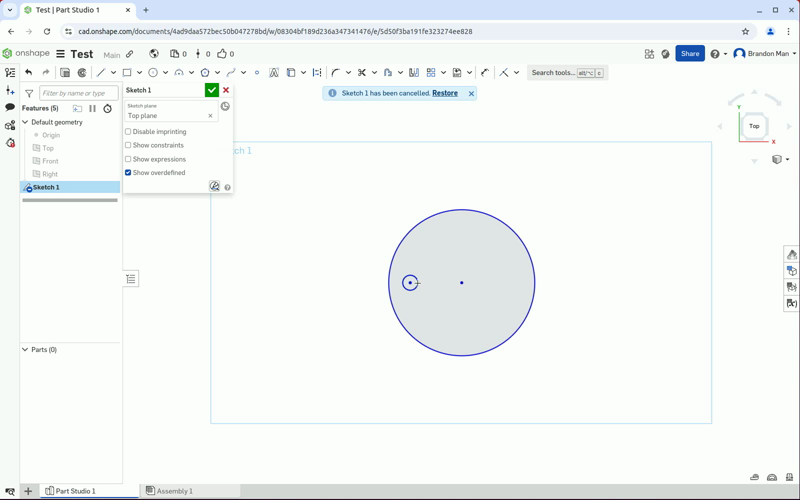
key_down(shift)
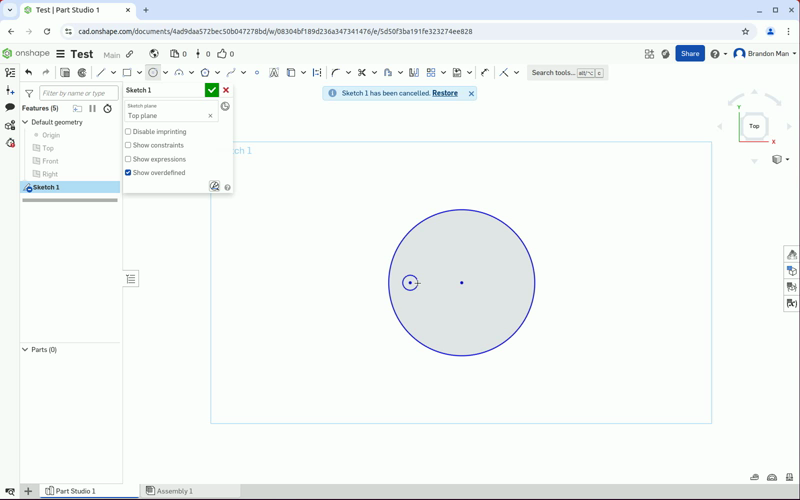
mouse_move(461, 282)
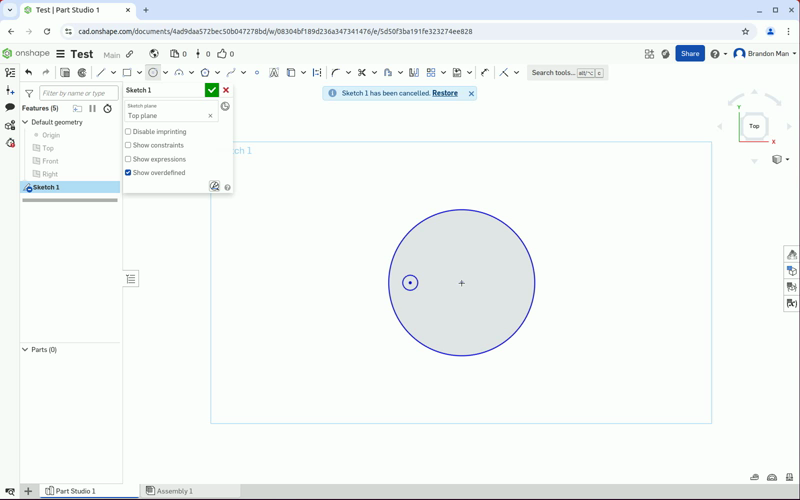
click(461, 282)
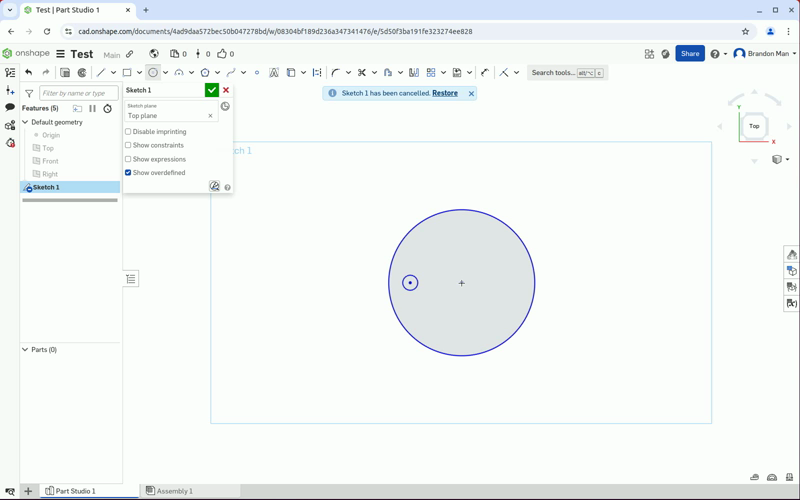
key_up(shift)
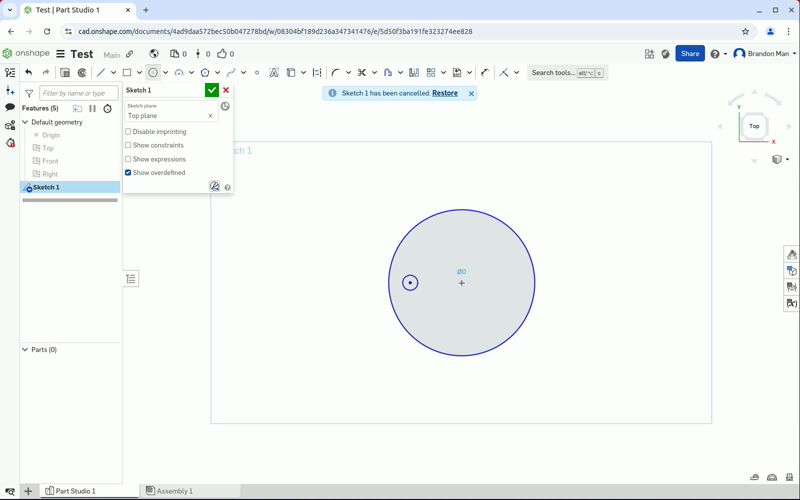
mouse_move(489, 282)
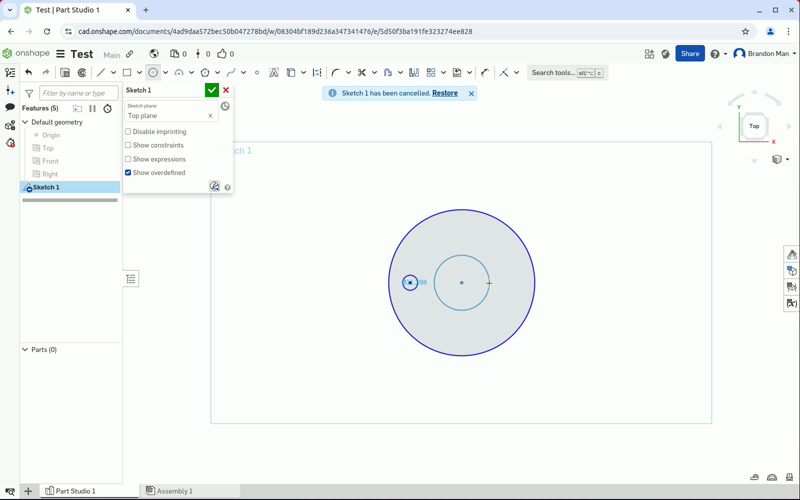
click(489, 282)
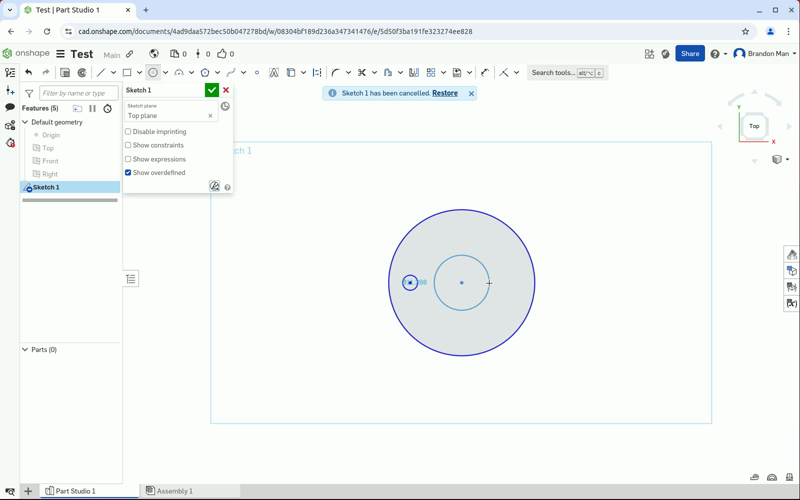
key(esc)
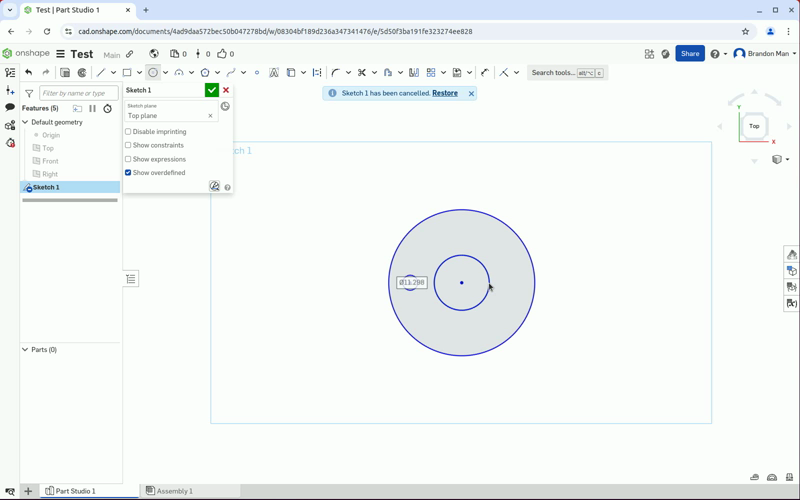
key(c)
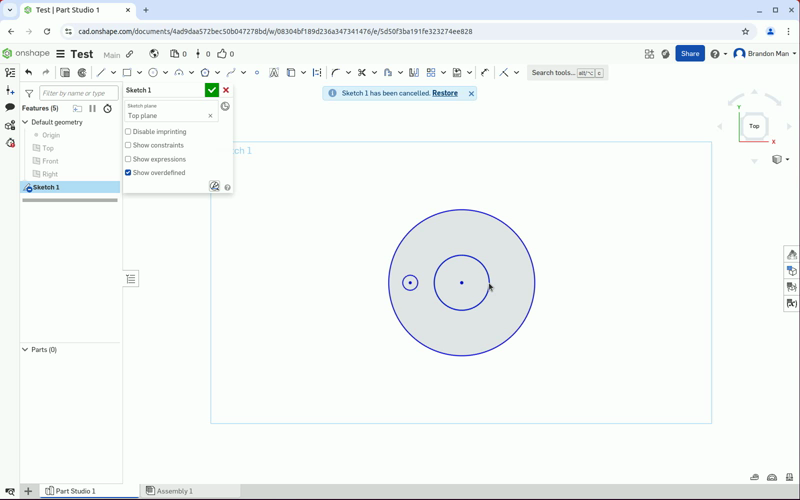
key_down(shift)
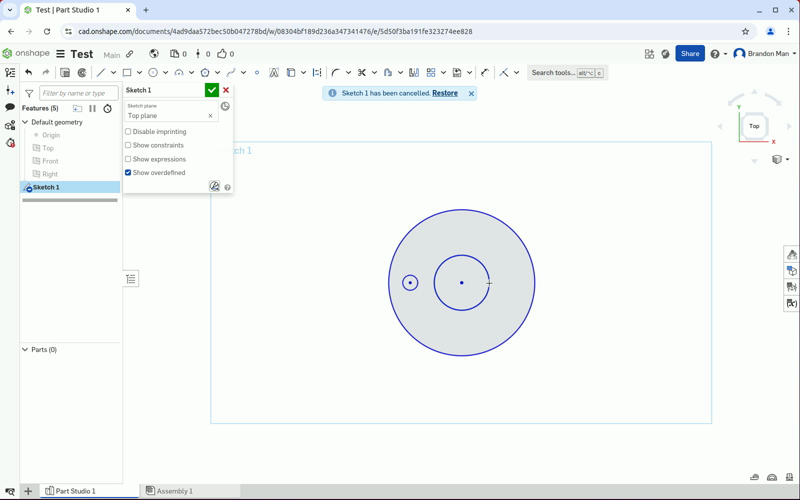
mouse_move(511, 282)
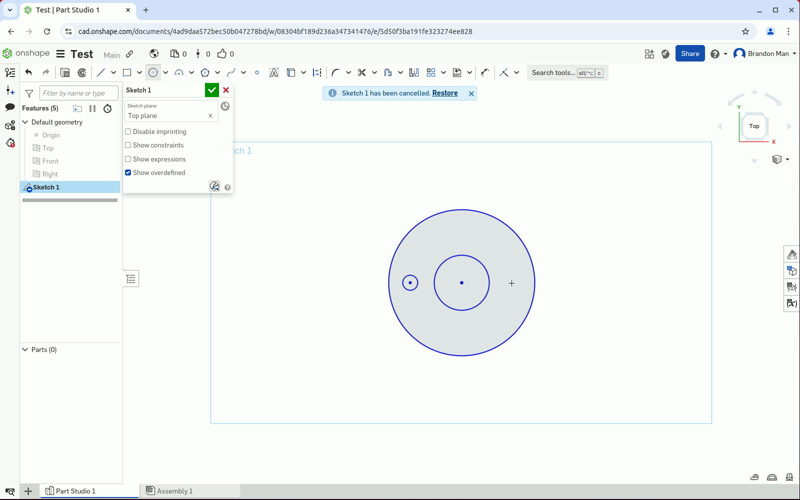
click(511, 282)
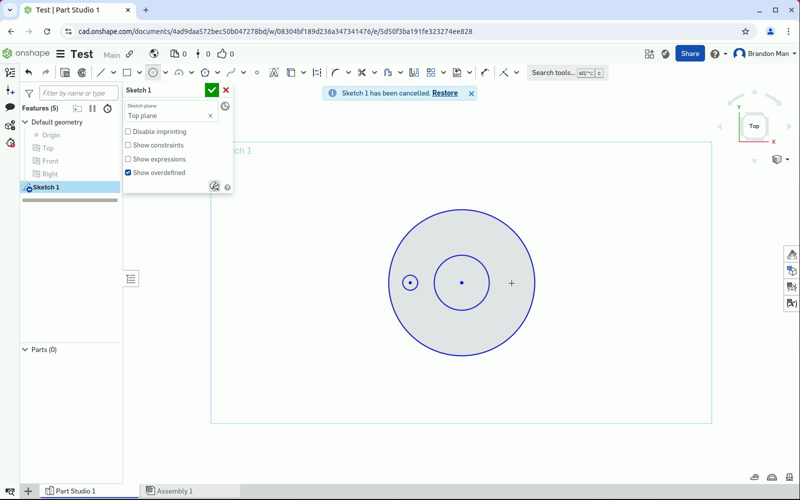
key_up(shift)
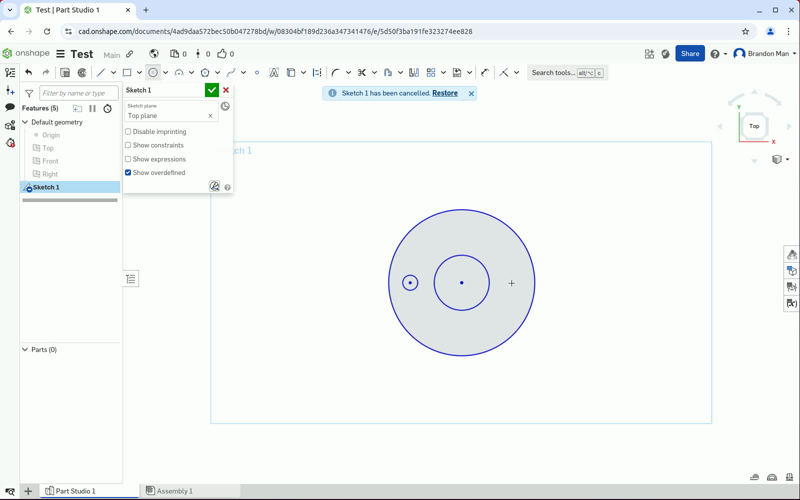
mouse_move(519, 282)
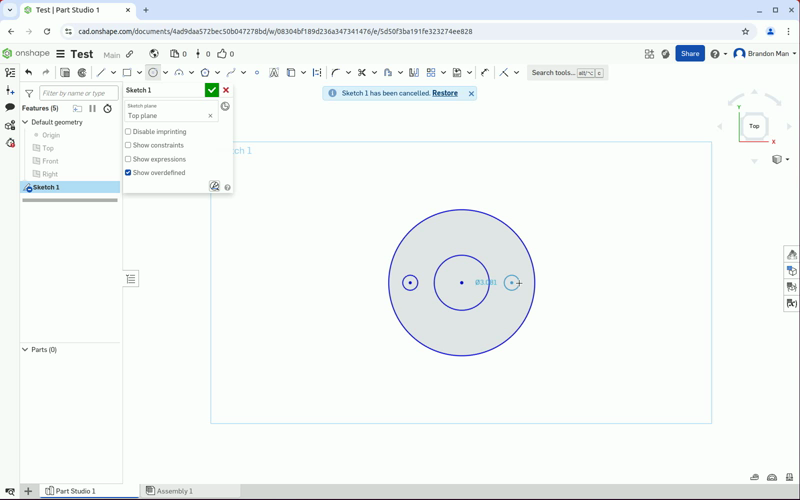
click(519, 282)
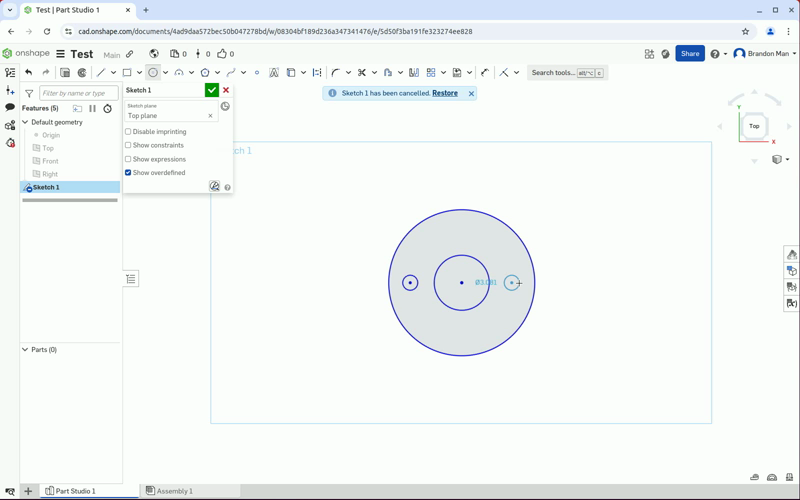
key(esc)
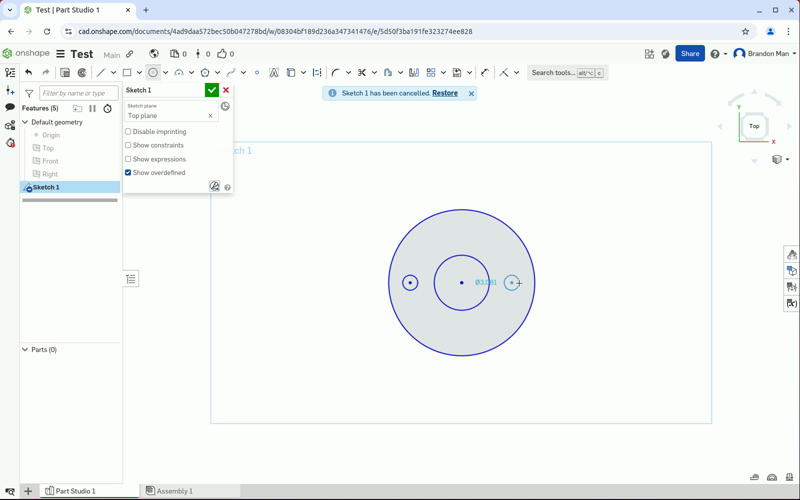
mouse_move(417, 247)
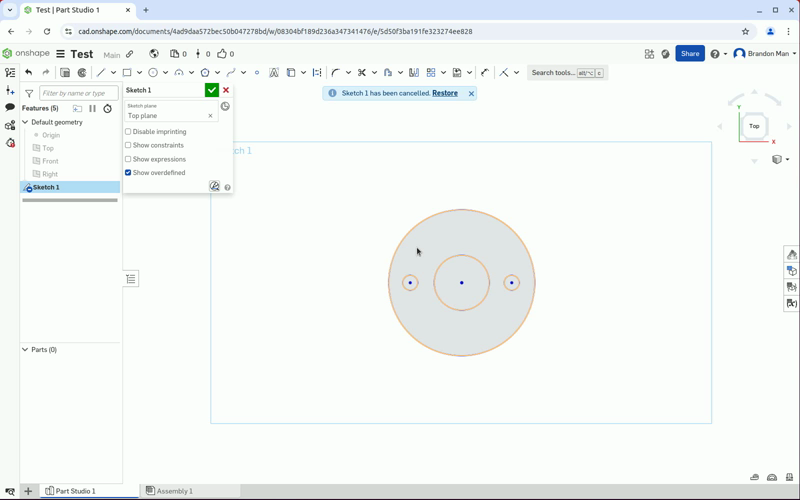
click(417, 247)
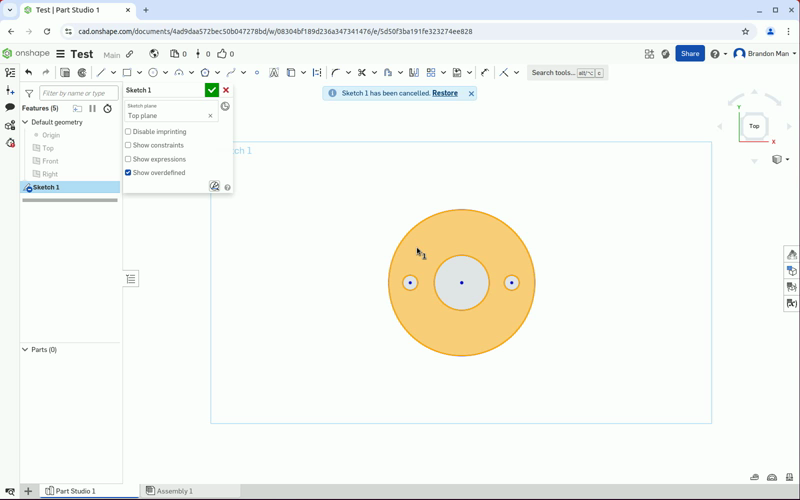
mouse_move(73, 352)
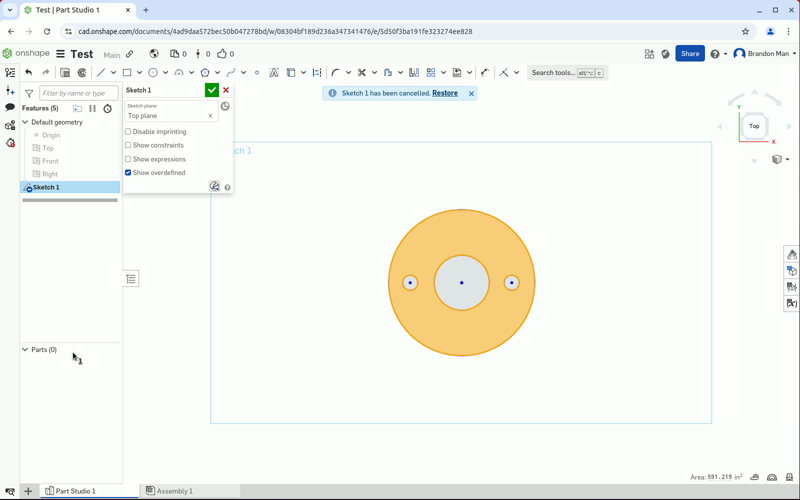
key(shift+y)
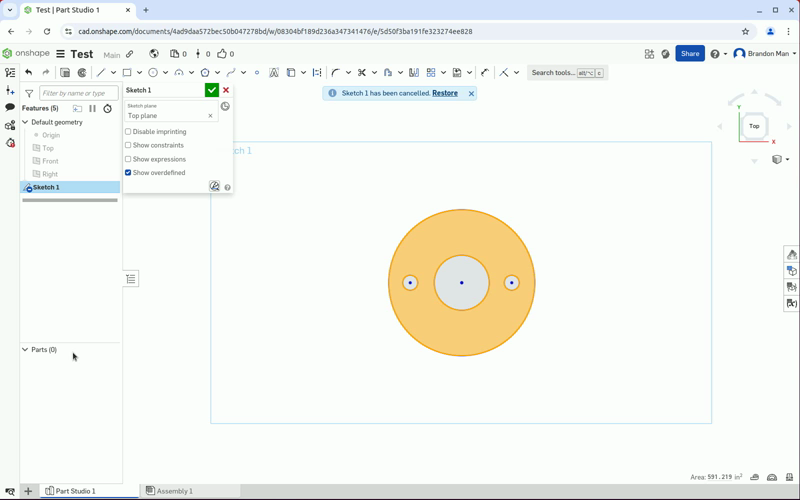
key(shift+e)
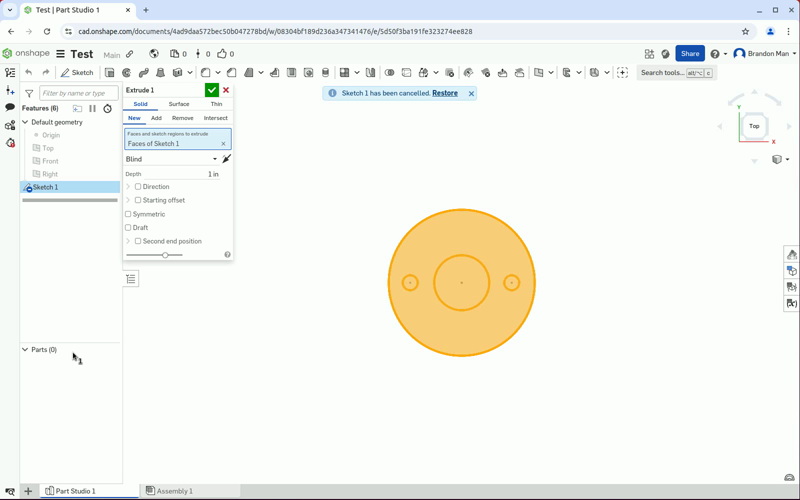
mouse_move(143, 106)
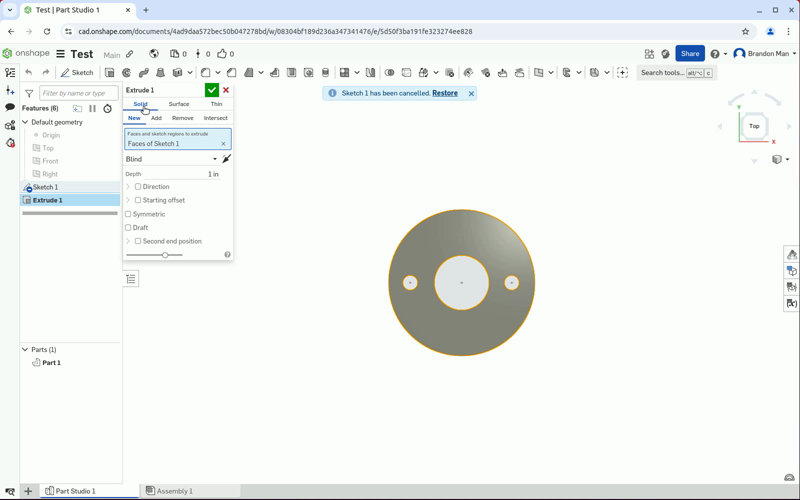
click(143, 106)
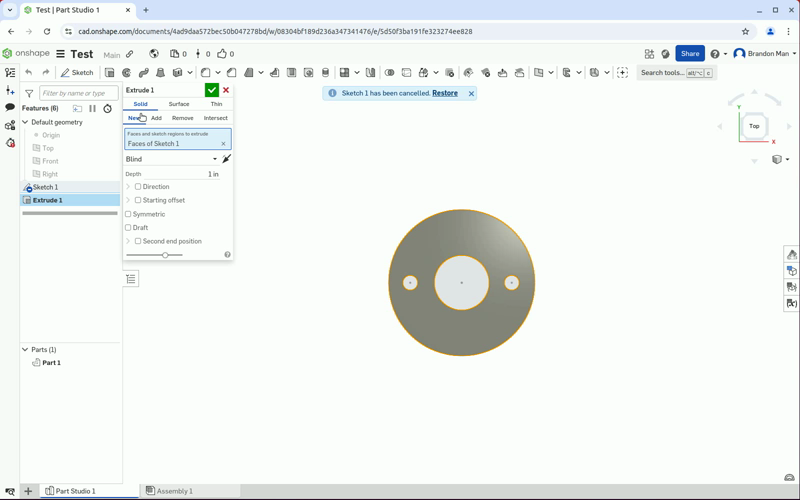
mouse_move(137, 120)
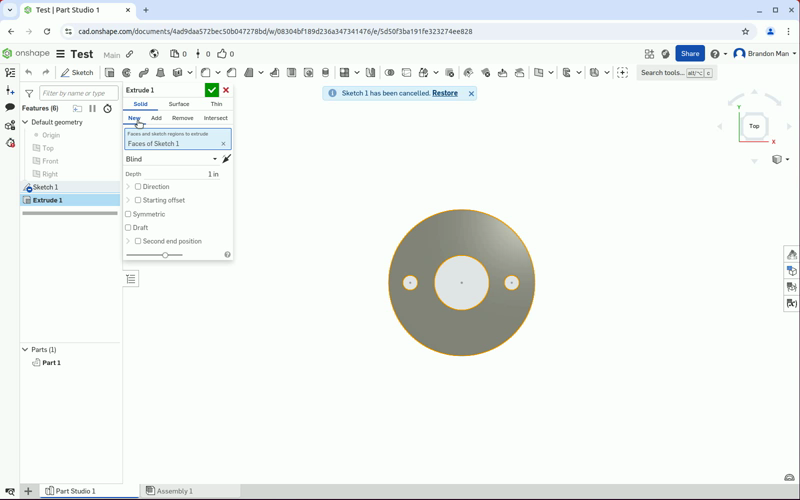
click(137, 120)
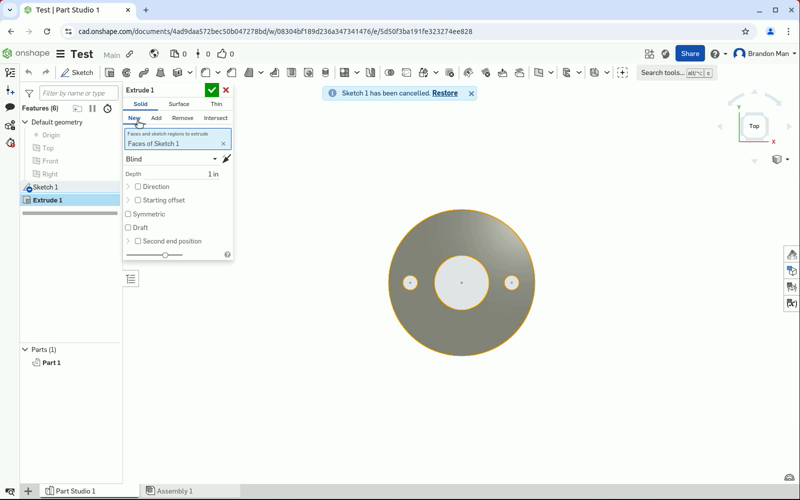
key(tab, 4)
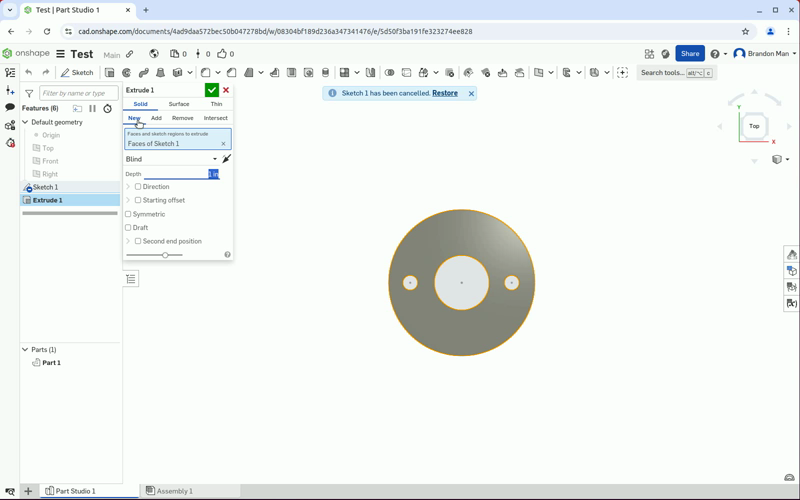
text(2.166)
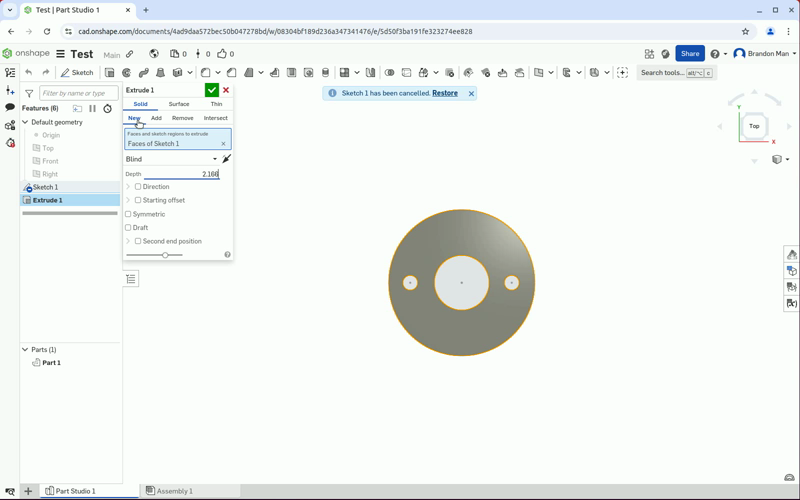
key(enter)
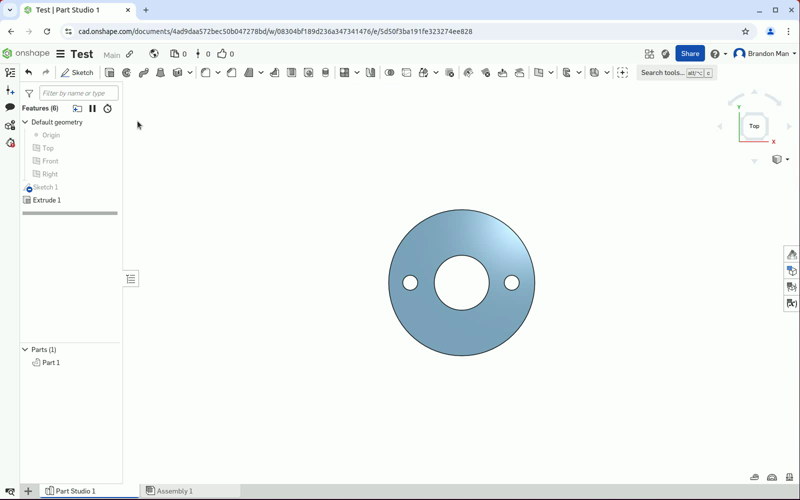
key(shift+h)
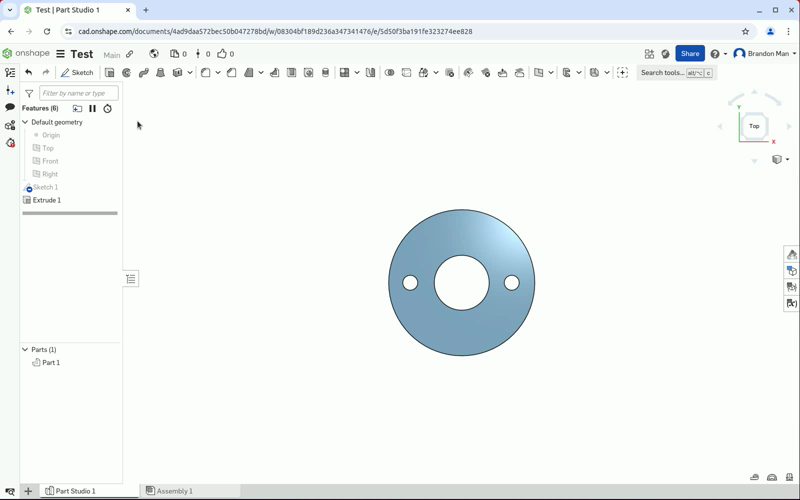
key(shift+h)
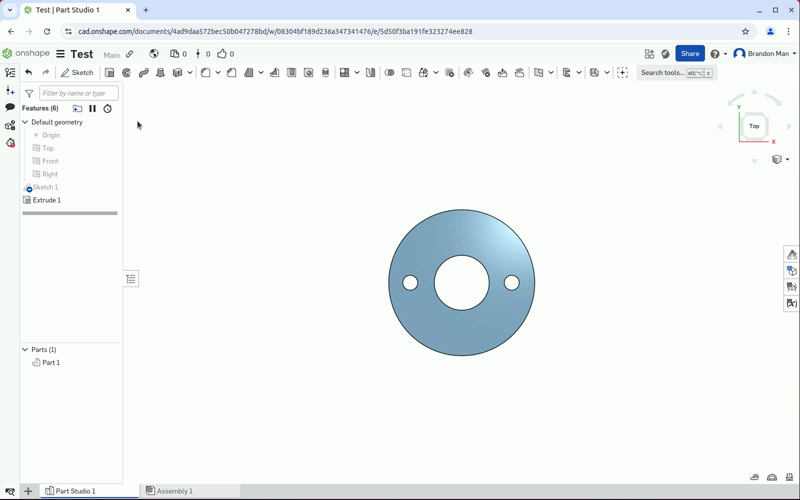
mouse_move(73, 189)
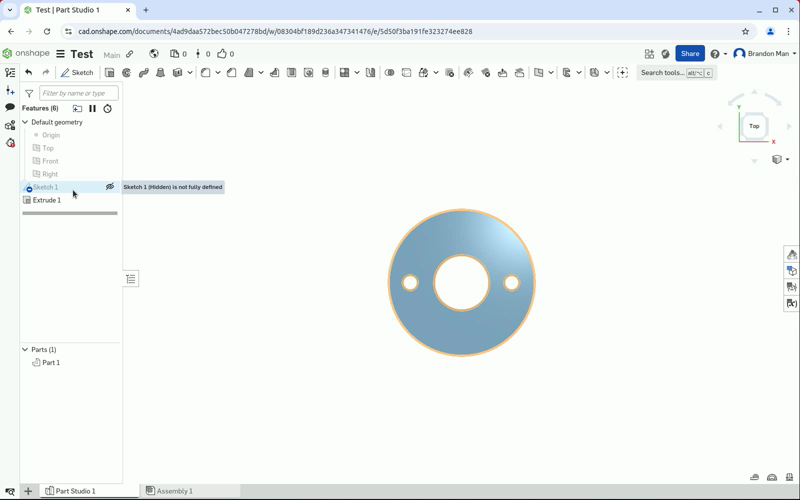
click(73, 189)
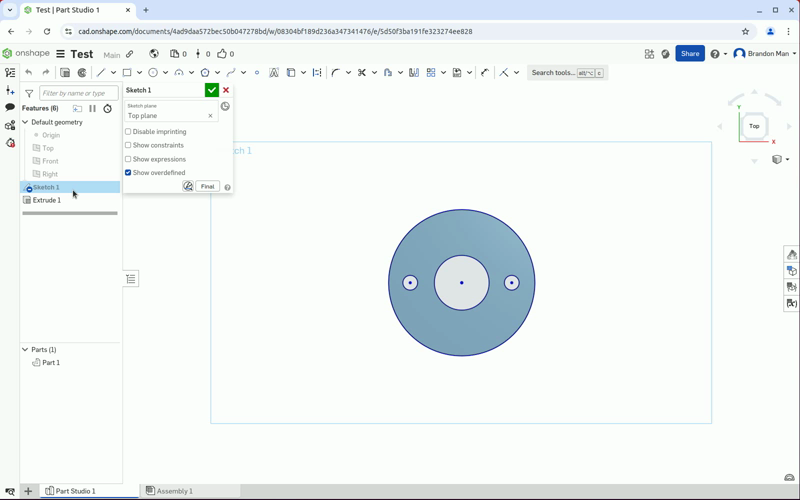
mouse_move(229, 92)
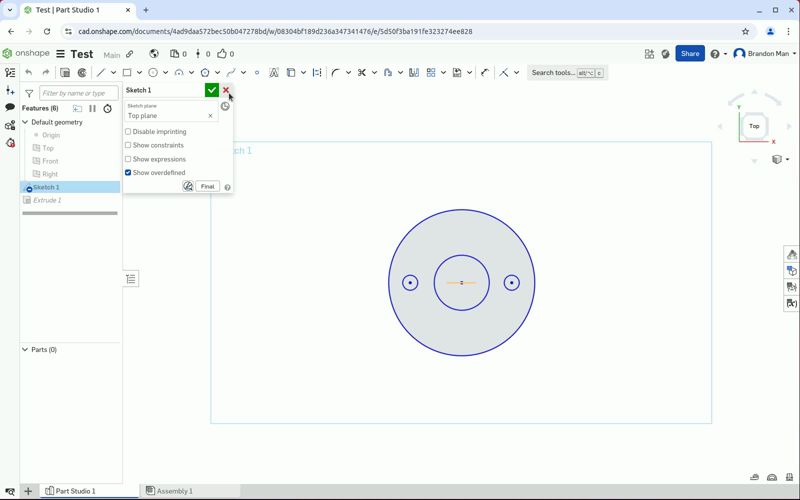
click(229, 92)
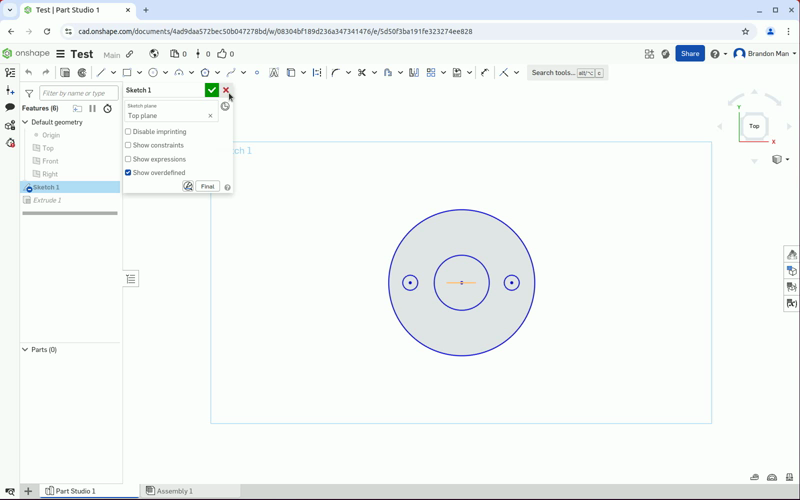
key(shift+s)
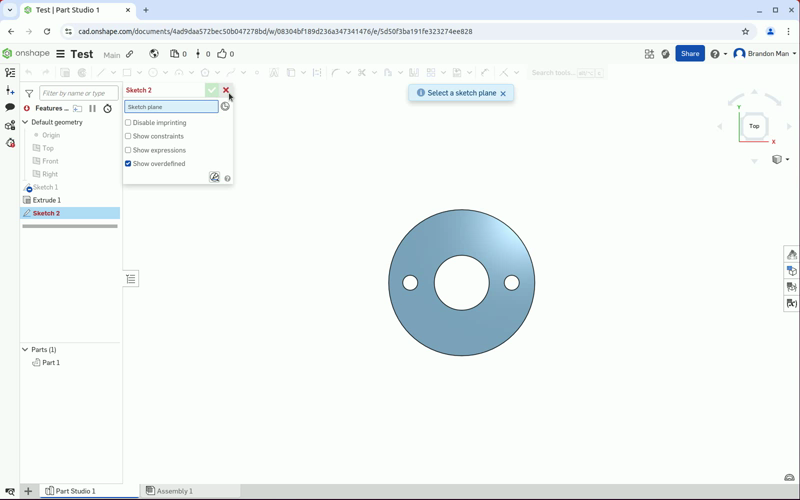
mouse_move(73, 150)
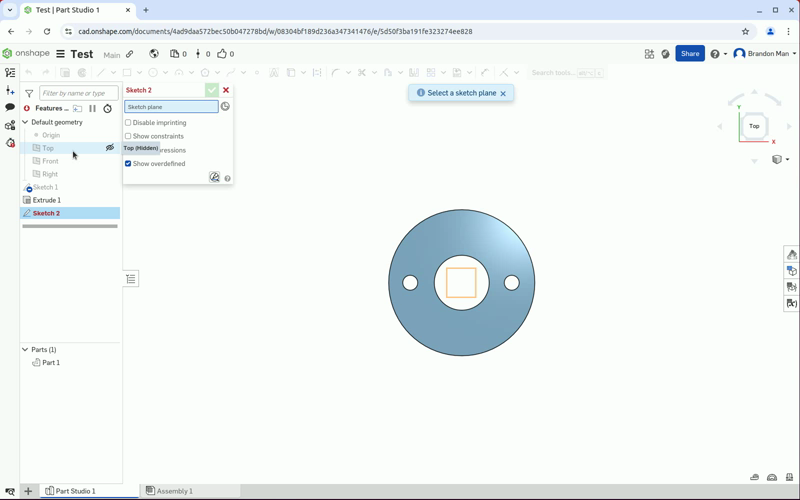
click(73, 150)
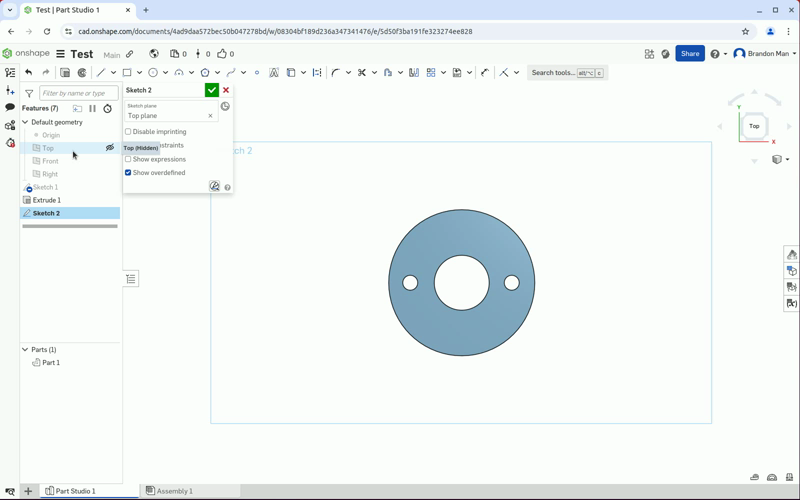
mouse_move(73, 352)
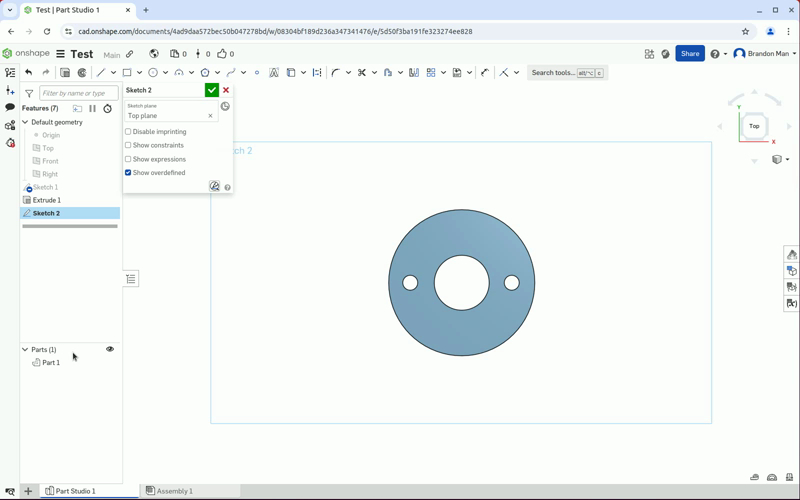
key(y)
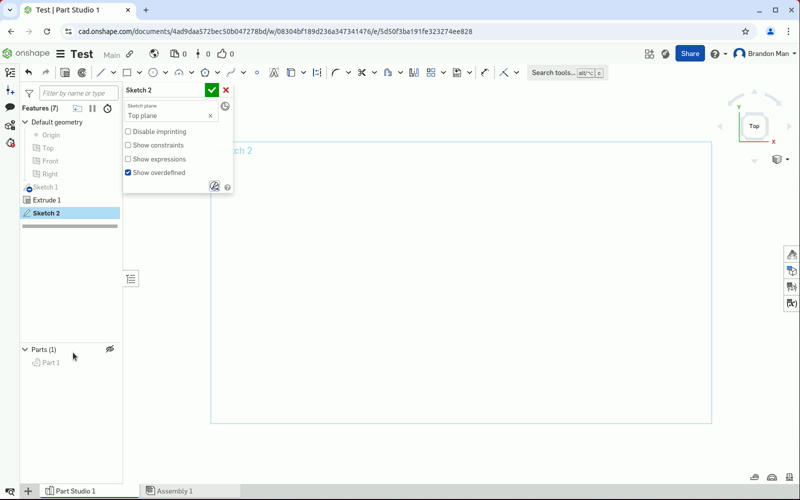
key(c)
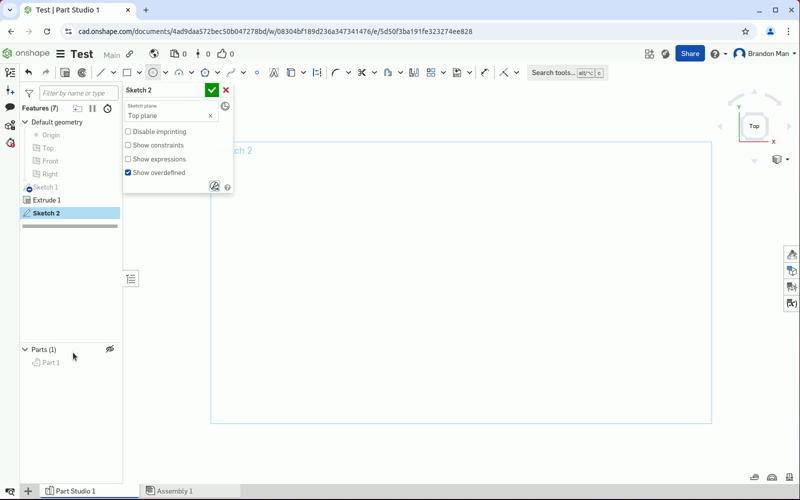
key_down(shift)
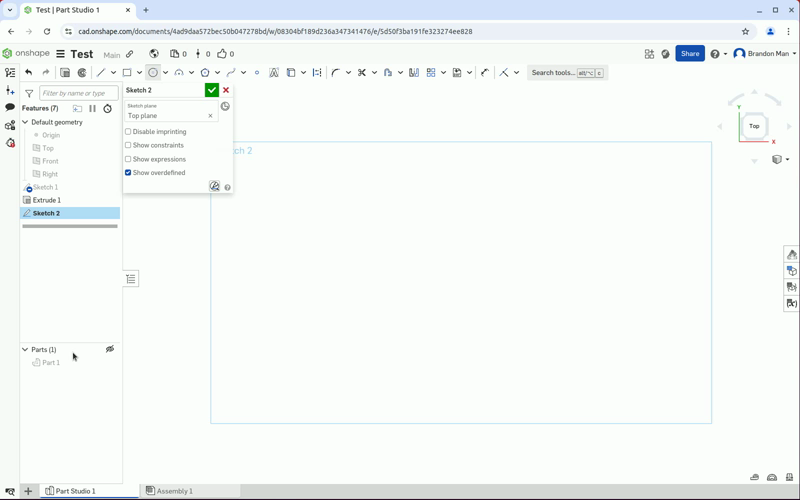
mouse_move(461, 282)
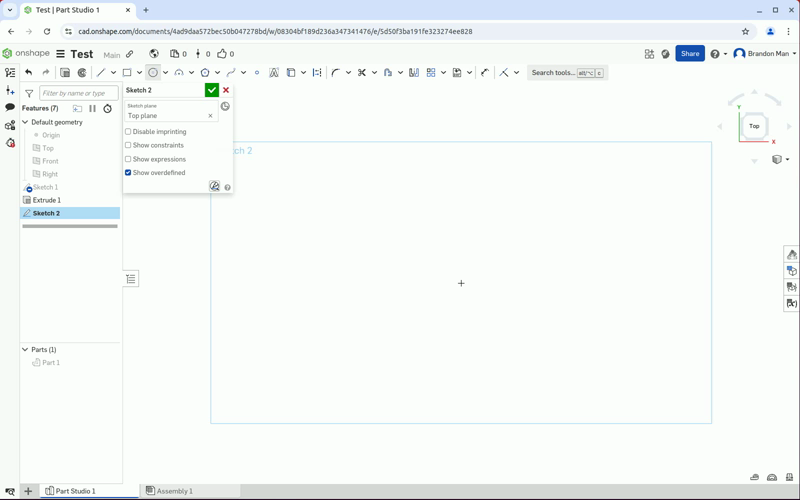
click(461, 282)
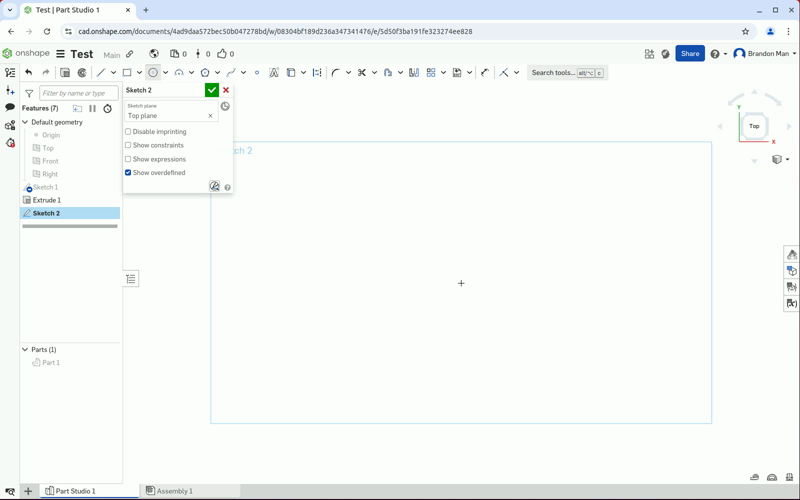
key_up(shift)
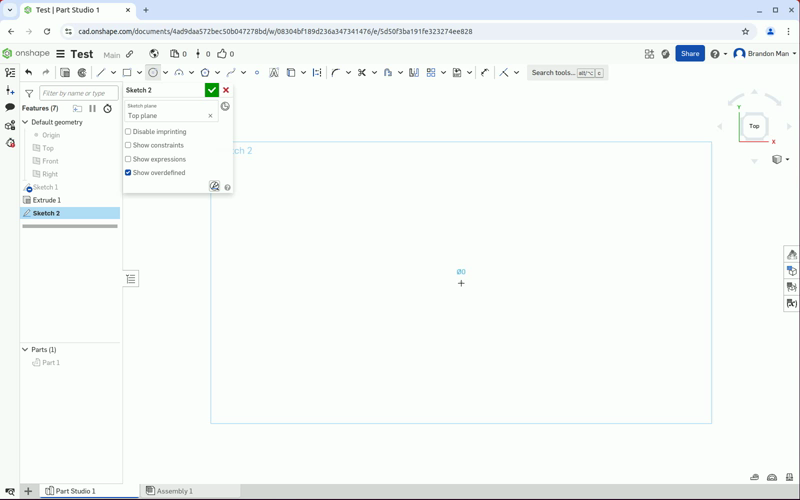
mouse_move(574, 282)
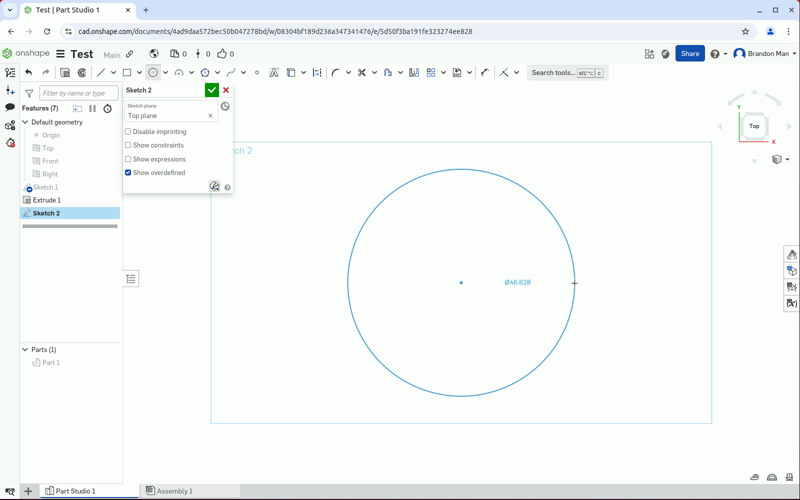
click(574, 282)
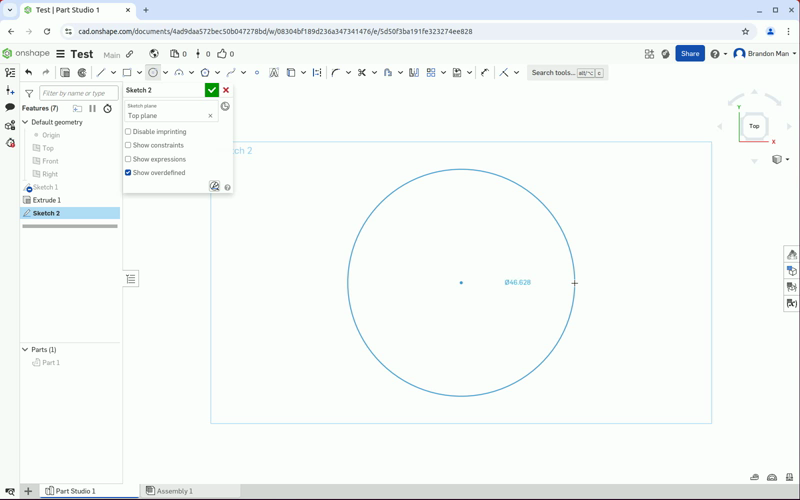
key(esc)
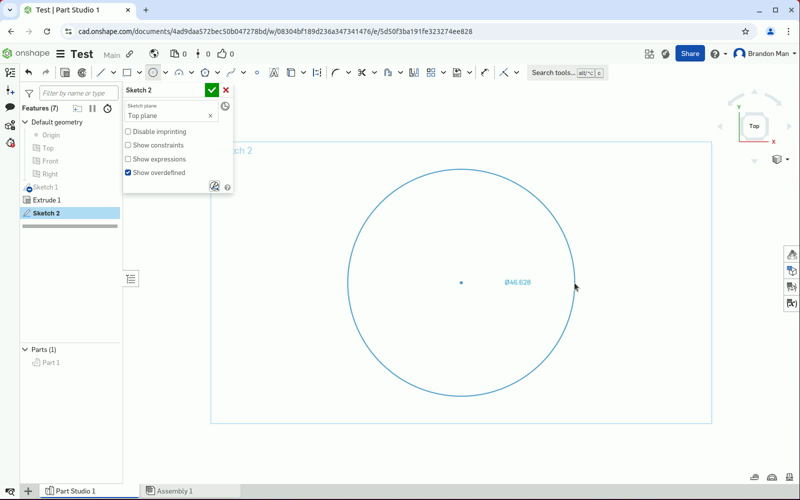
key(c)
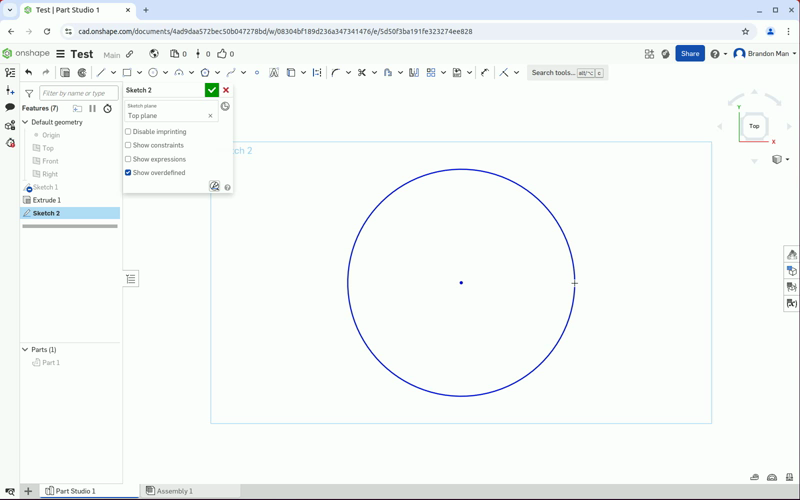
key_down(shift)
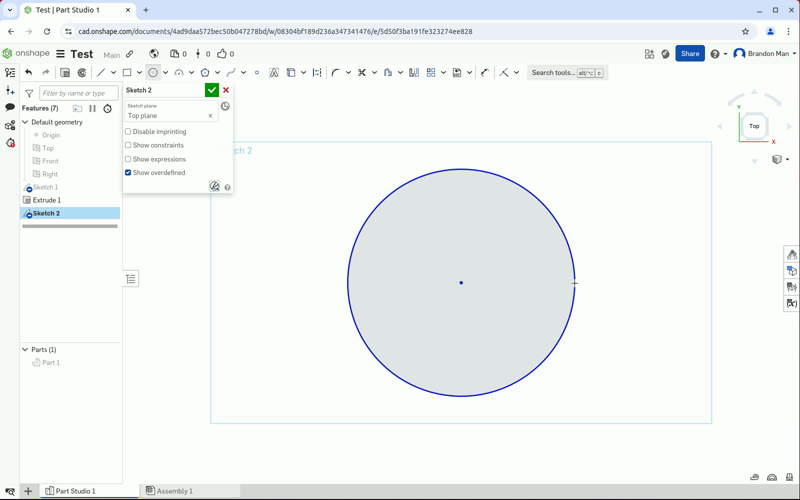
mouse_move(369, 282)
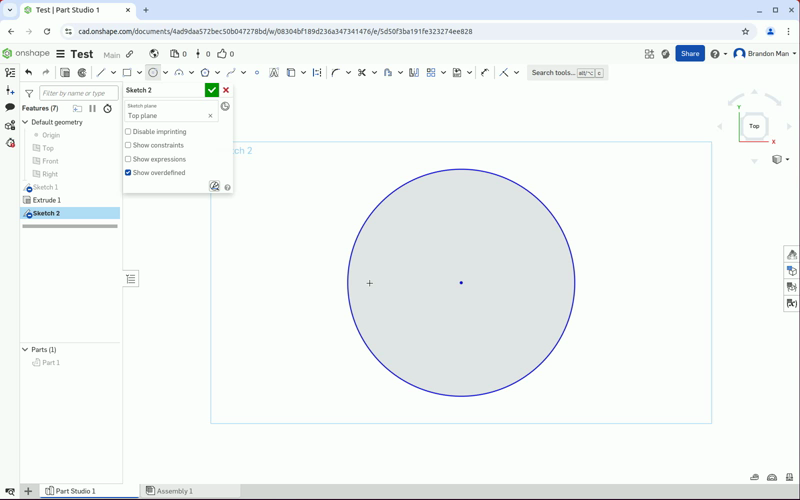
click(369, 282)
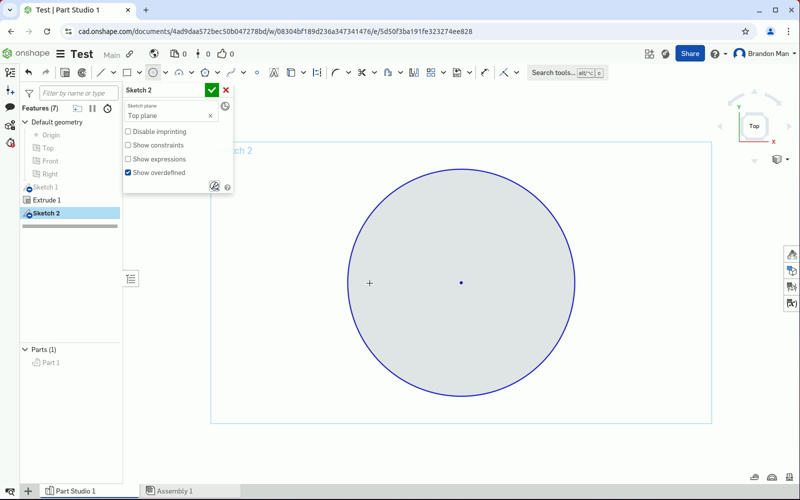
key_up(shift)
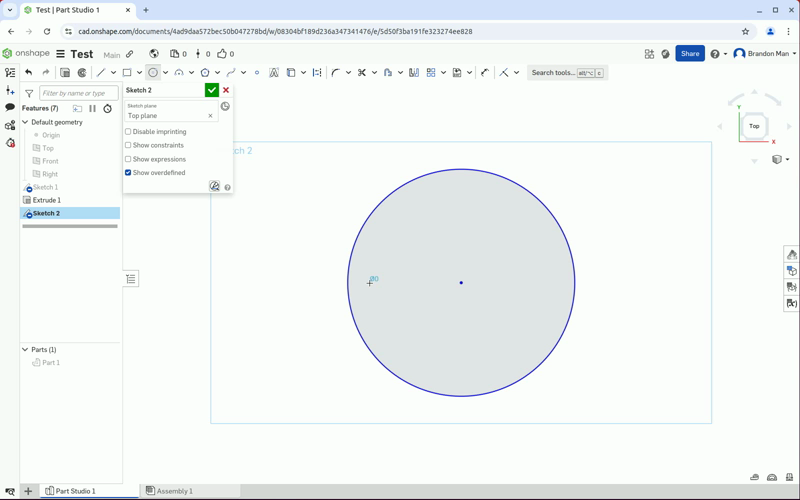
mouse_move(376, 282)
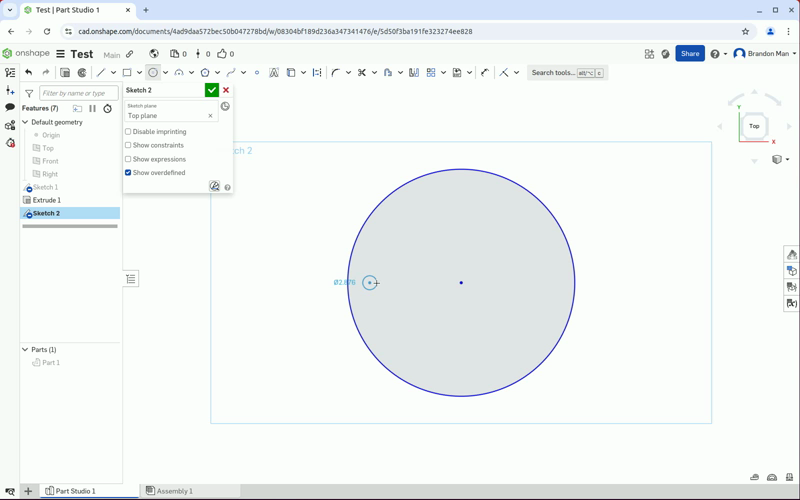
click(376, 282)
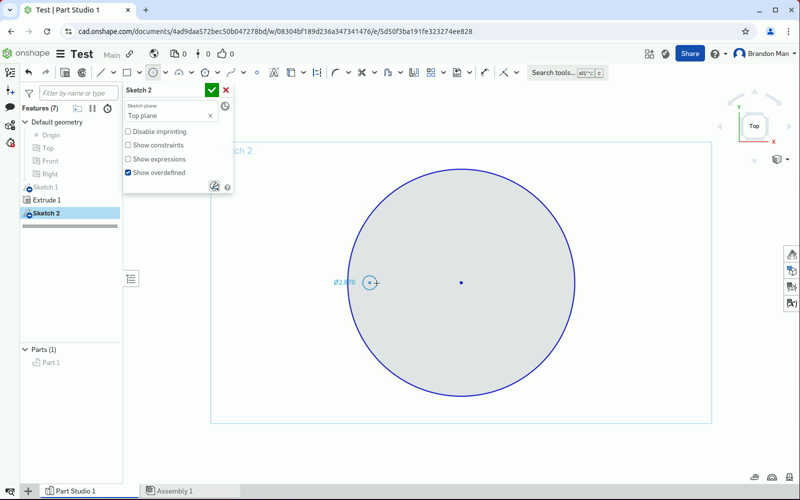
key(esc)
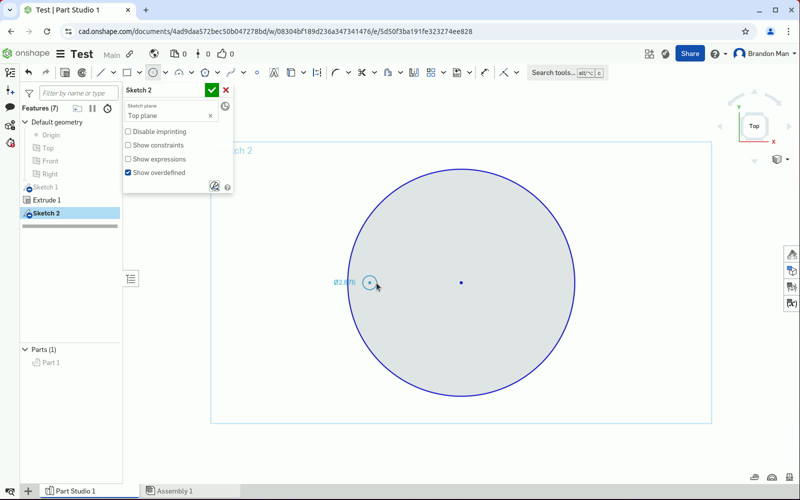
key(c)
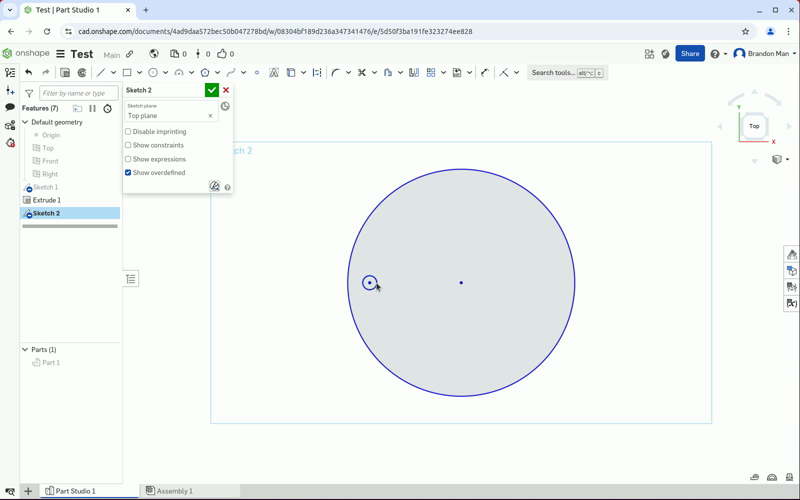
key_down(shift)
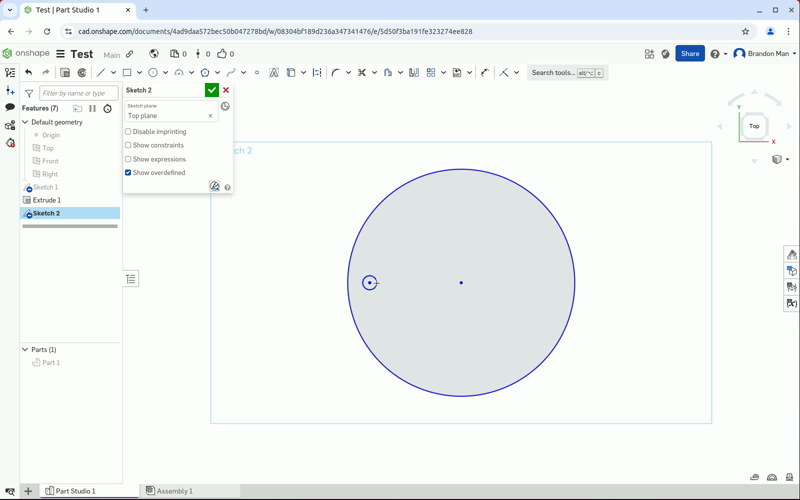
mouse_move(461, 282)
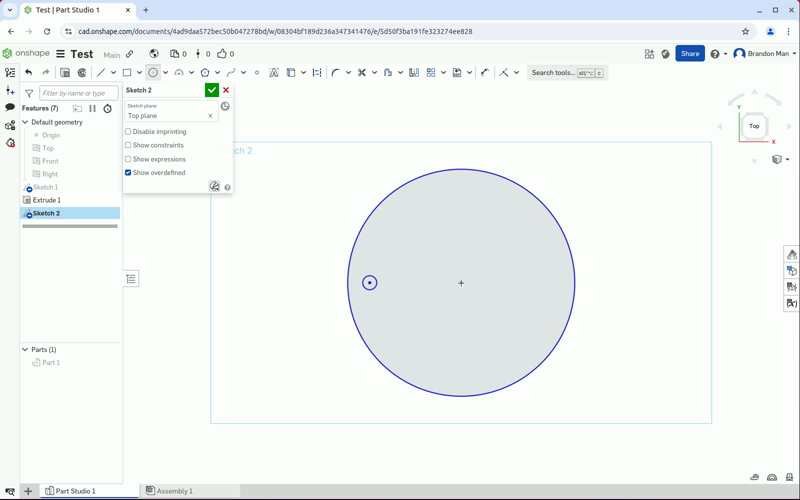
click(461, 282)
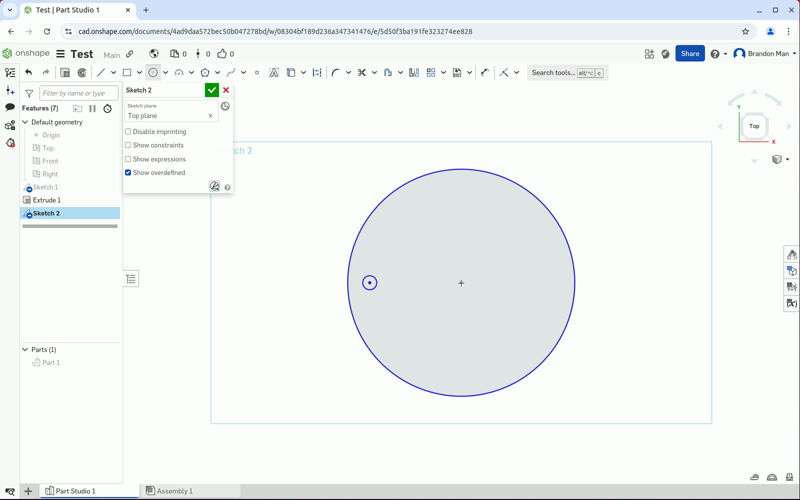
key_up(shift)
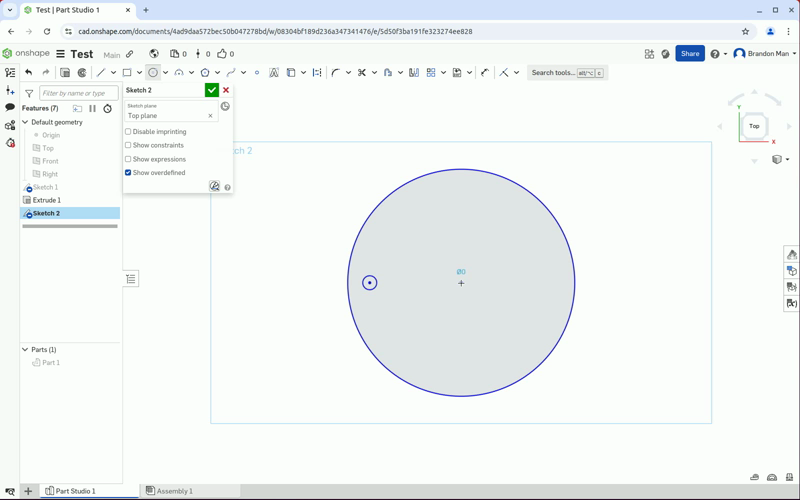
mouse_move(532, 282)
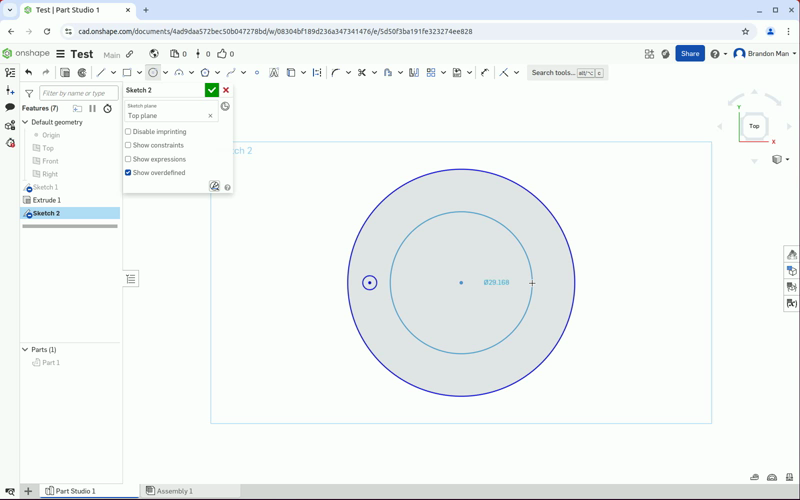
click(532, 282)
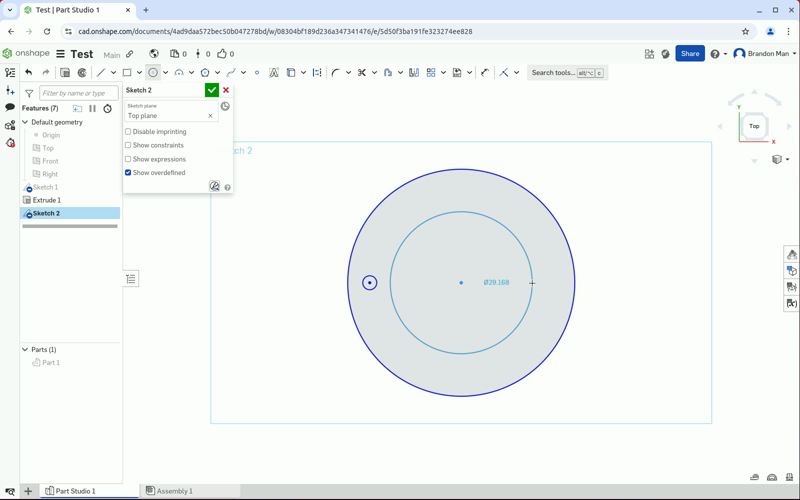
key(esc)
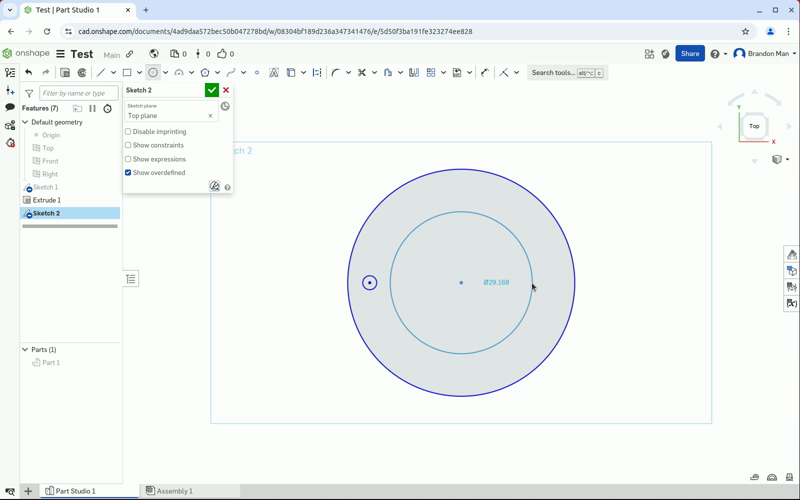
key(c)
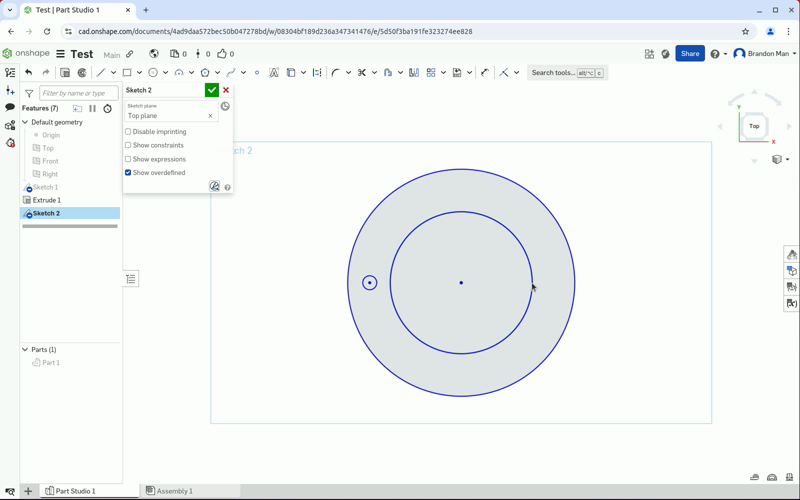
key_down(shift)
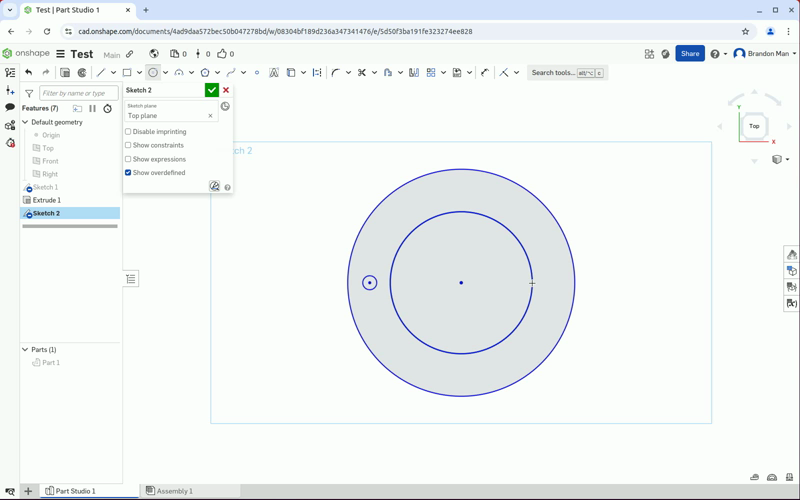
mouse_move(550, 282)
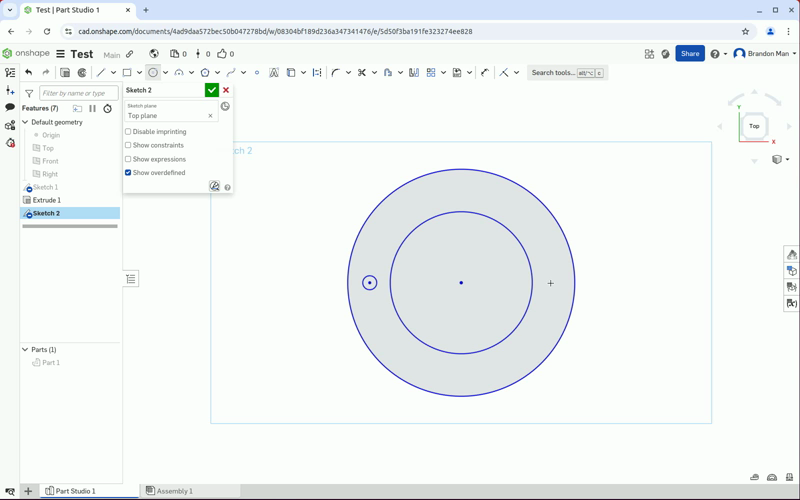
click(550, 282)
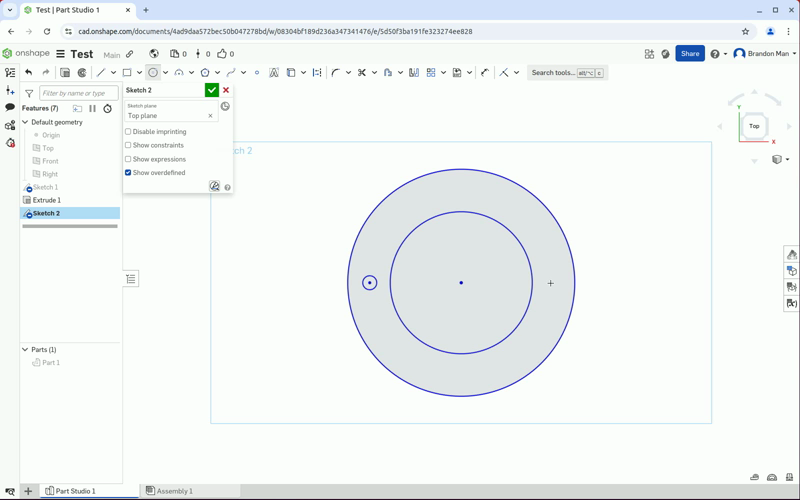
key_up(shift)
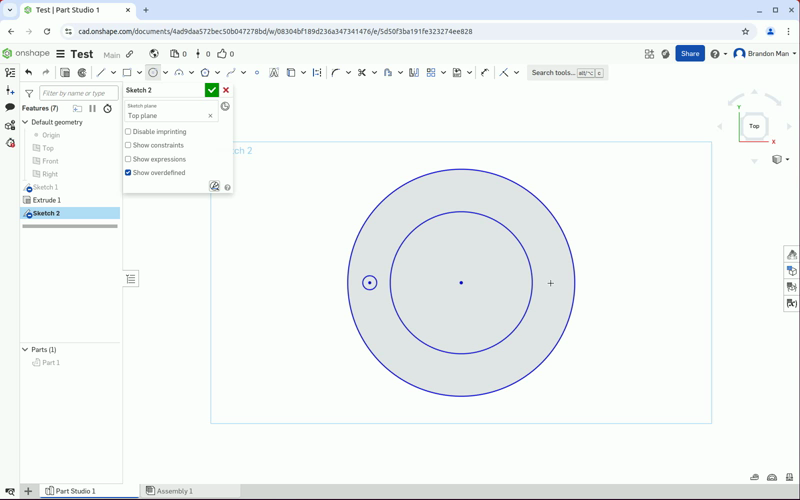
mouse_move(558, 282)
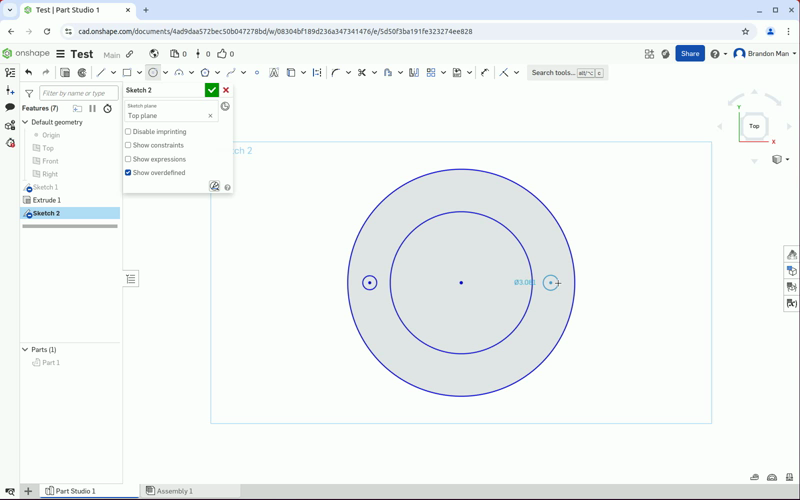
click(558, 282)
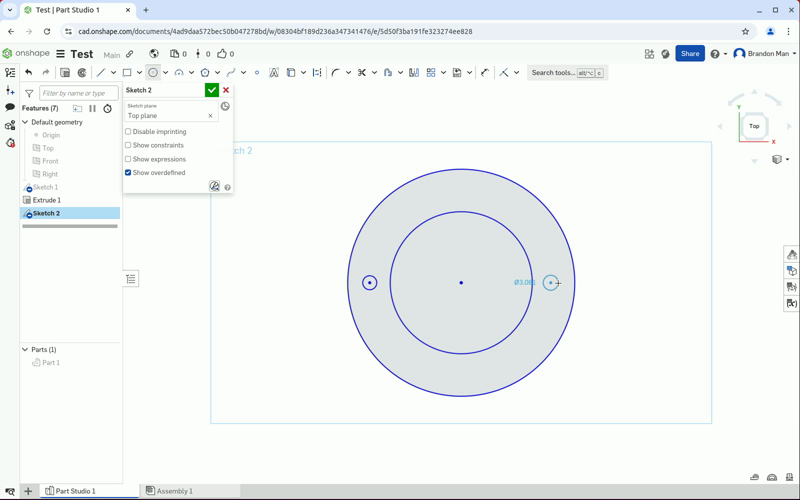
key(esc)
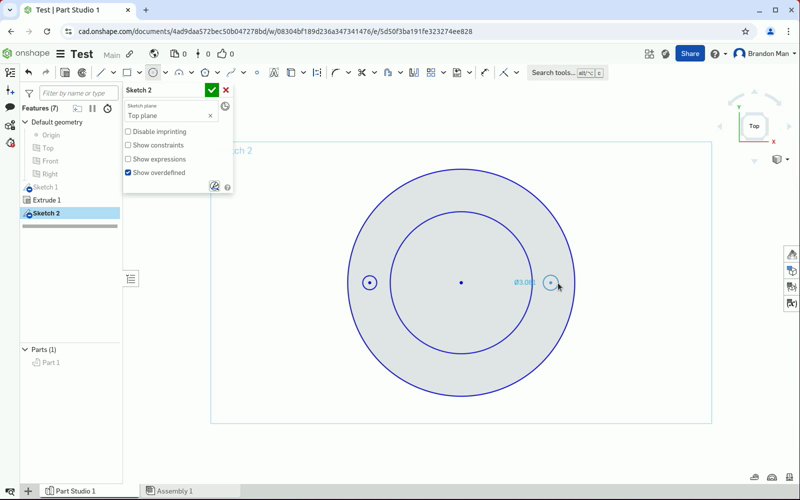
mouse_move(452, 370)
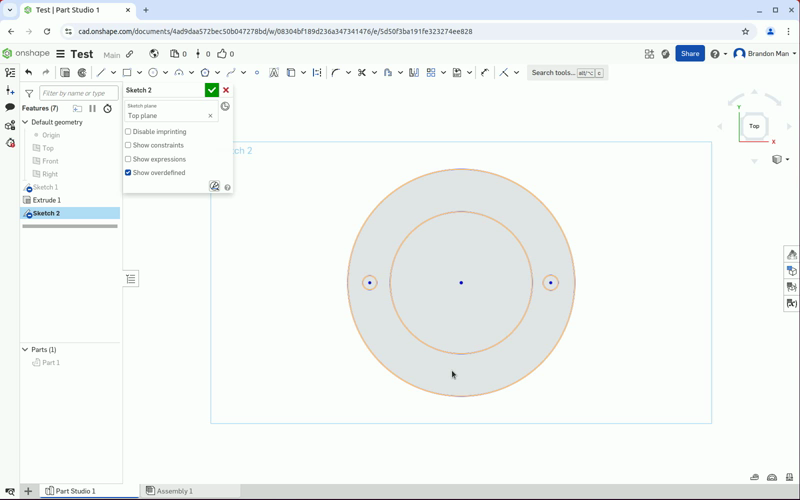
click(452, 370)
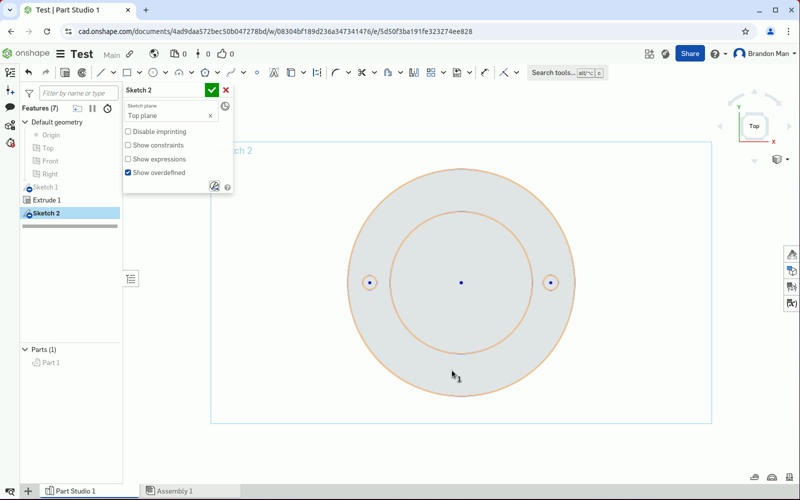
mouse_move(73, 352)
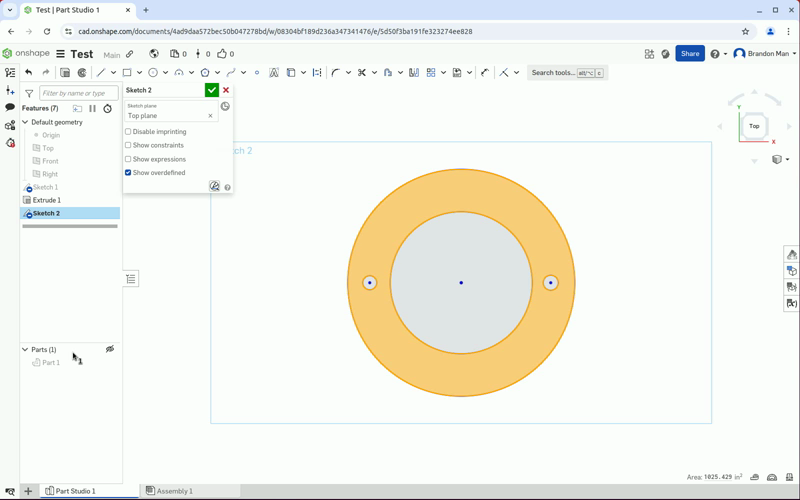
key(shift+y)
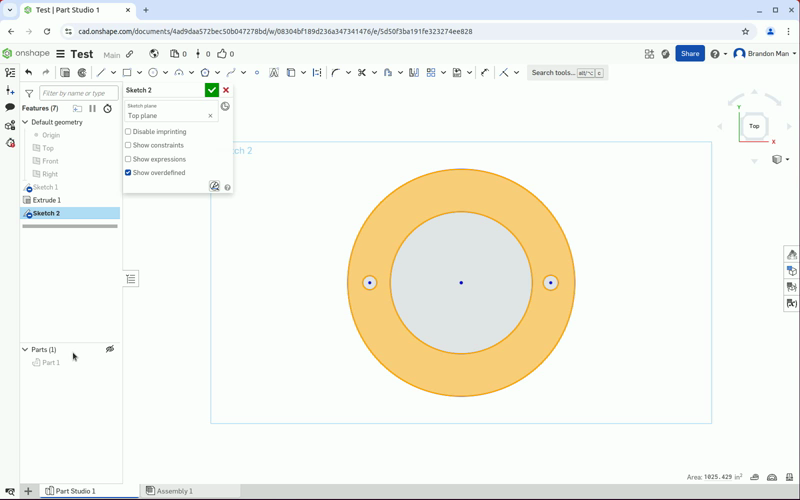
key(shift+e)
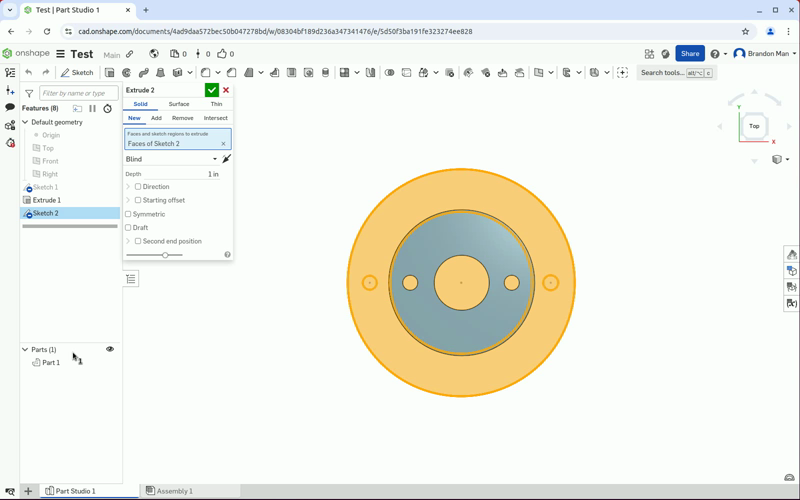
mouse_move(143, 106)
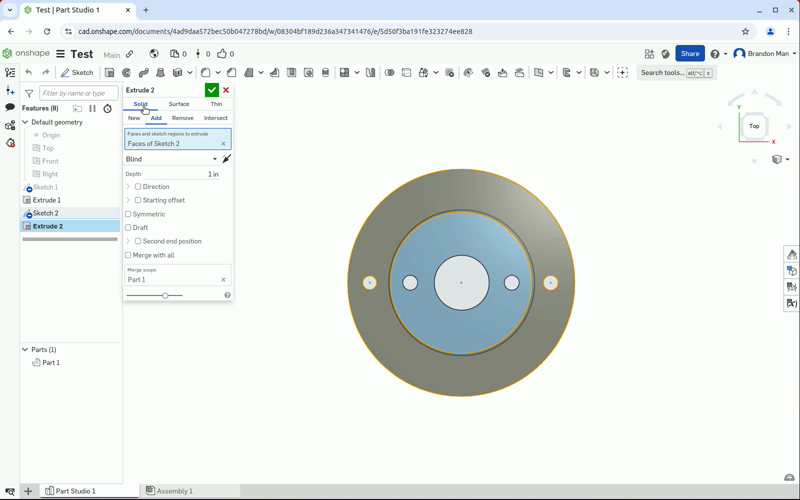
click(143, 106)
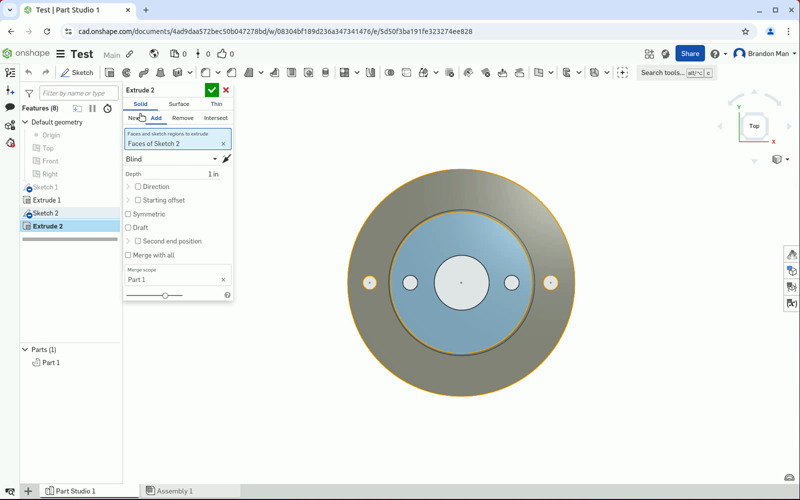
mouse_move(137, 120)
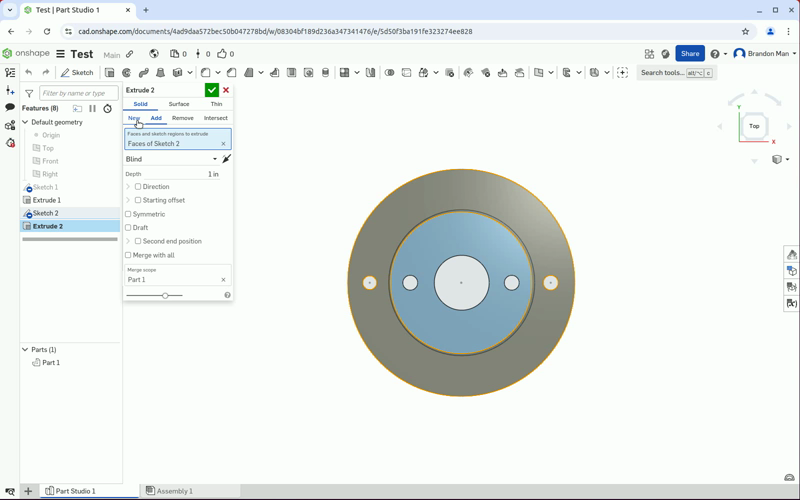
click(137, 120)
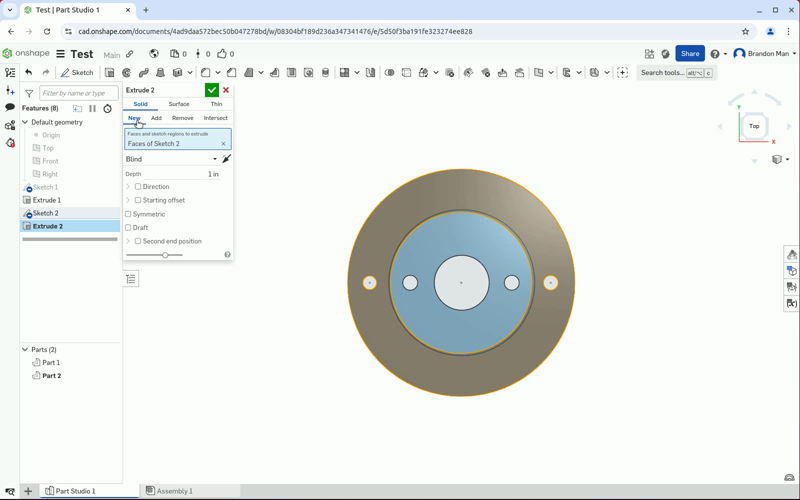
key(tab, 4)
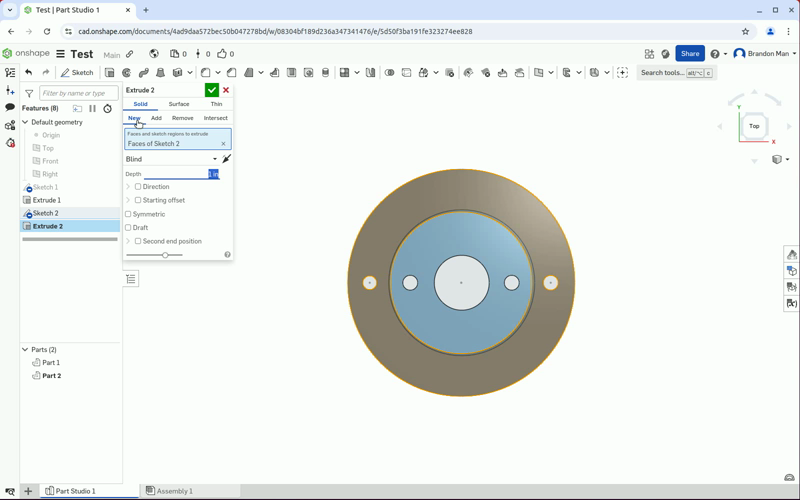
text(2.166)
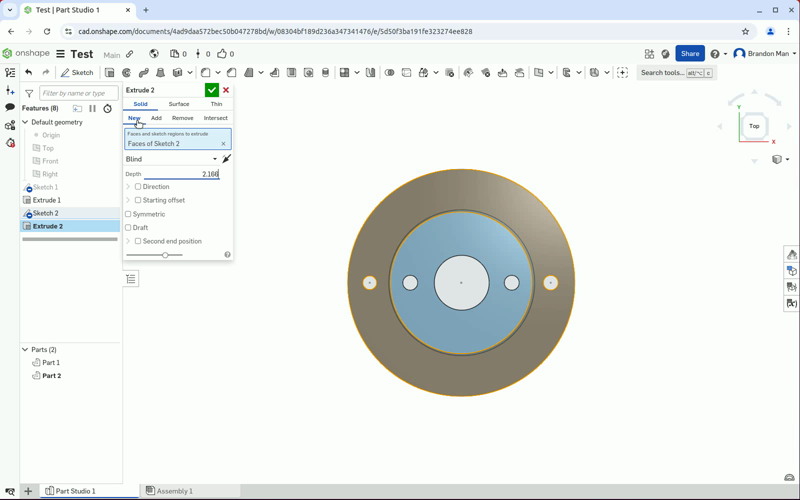
key(enter)
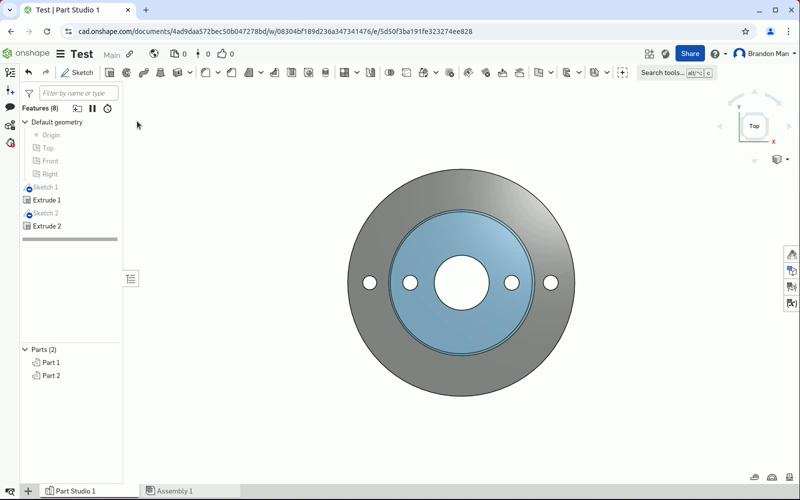
key(shift+h)
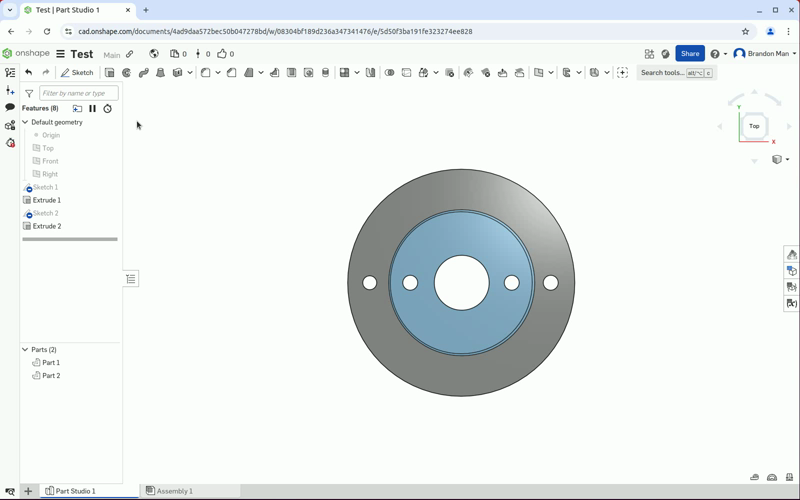
key(shift+h)
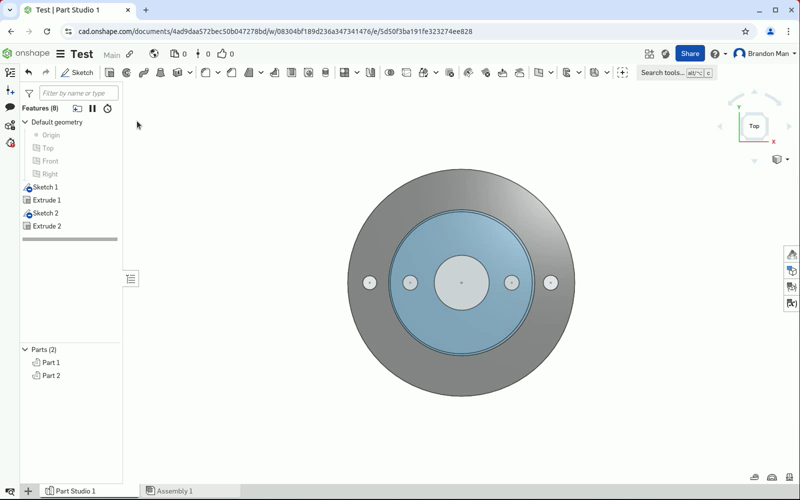
key(shift+7)
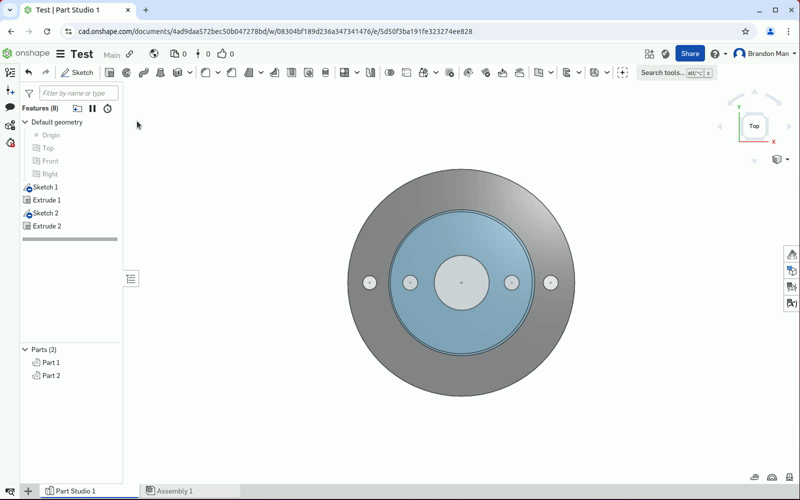
key(up, 3)
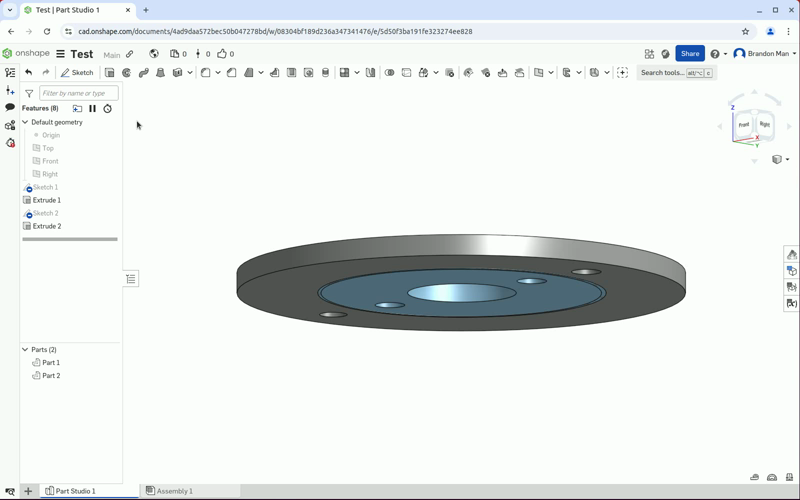
key(left, 3)
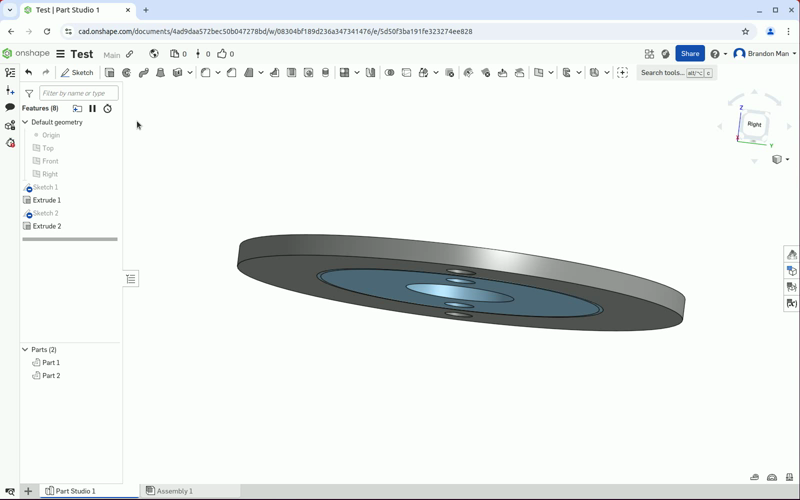
key(right, 3)
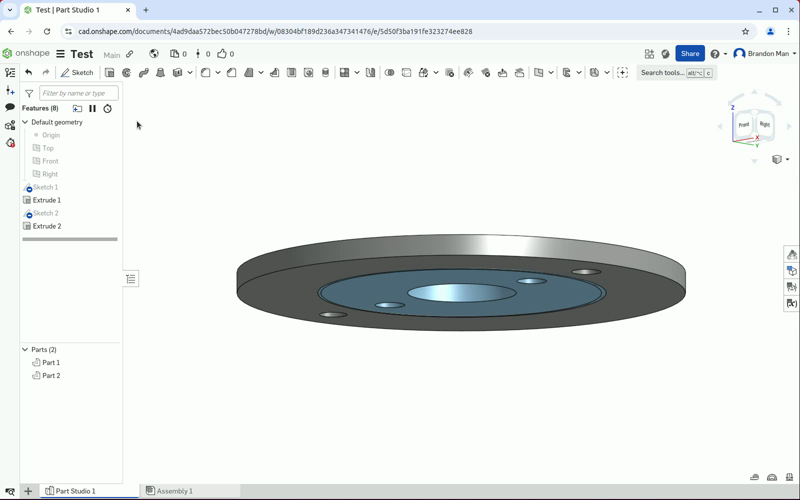
key(down, 3)
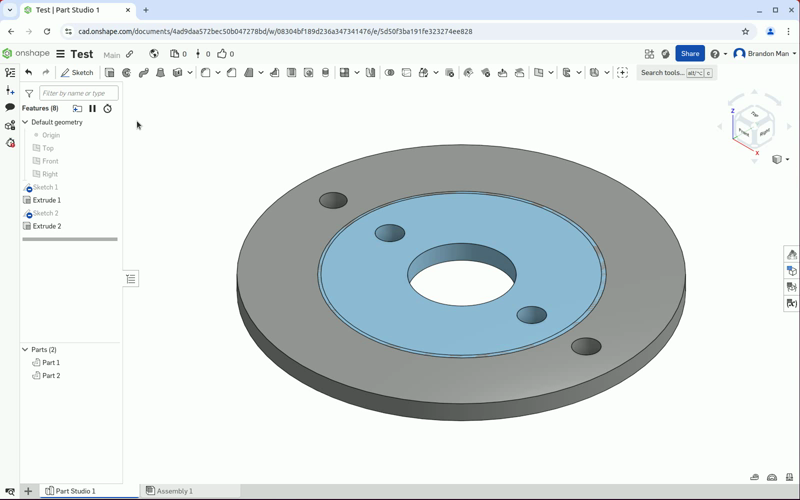
mouse_move(73, 189)
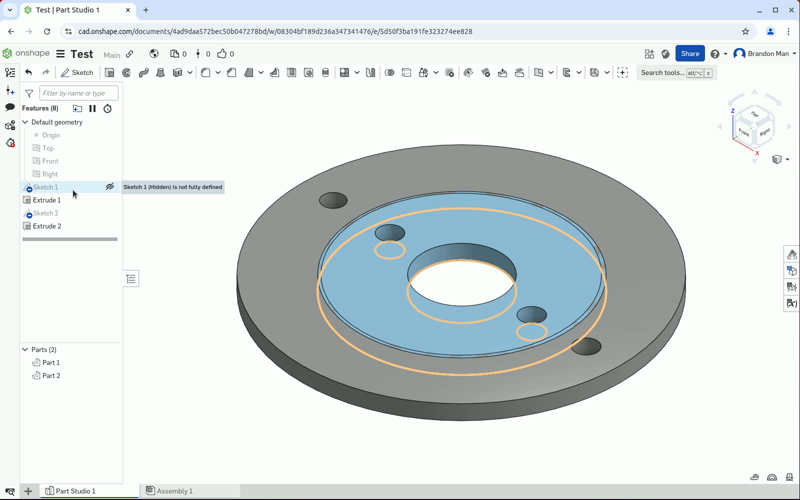
click(73, 189)